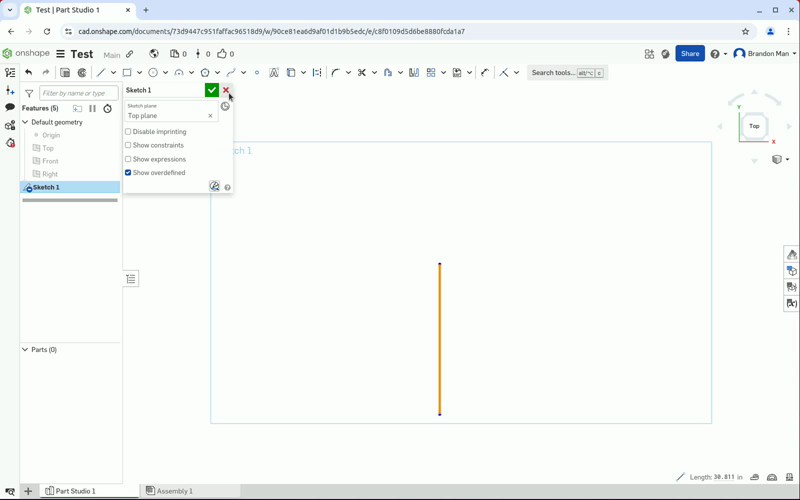
key(shift+h)
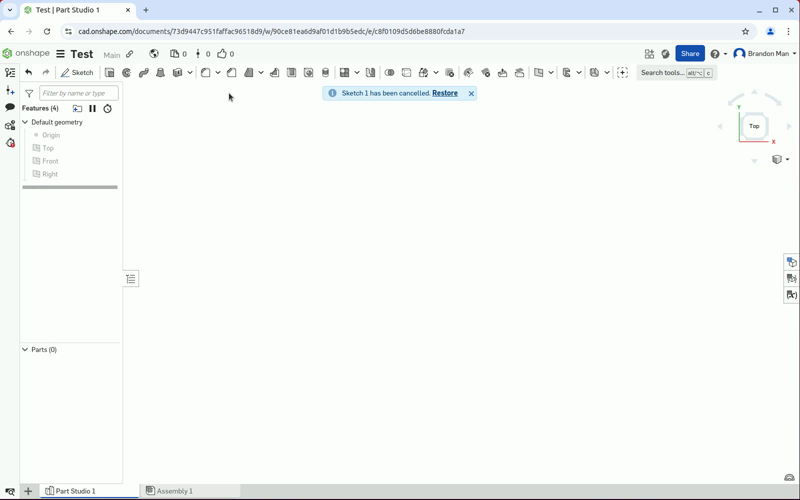
mouse_move(73, 352)
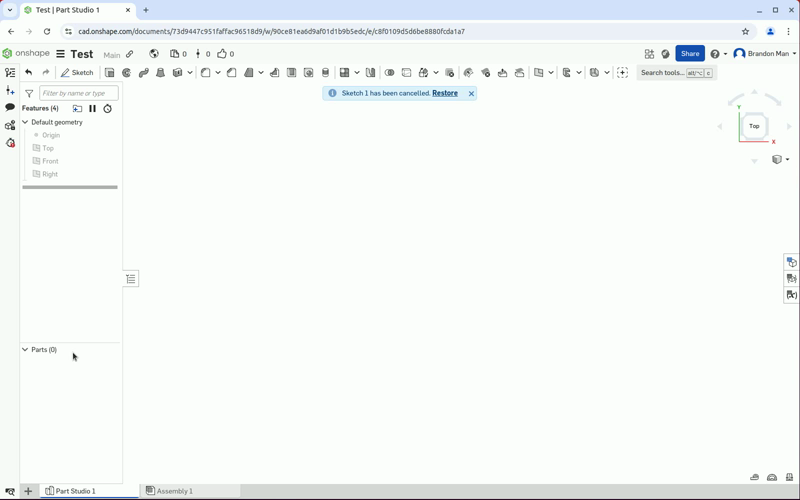
key(y)
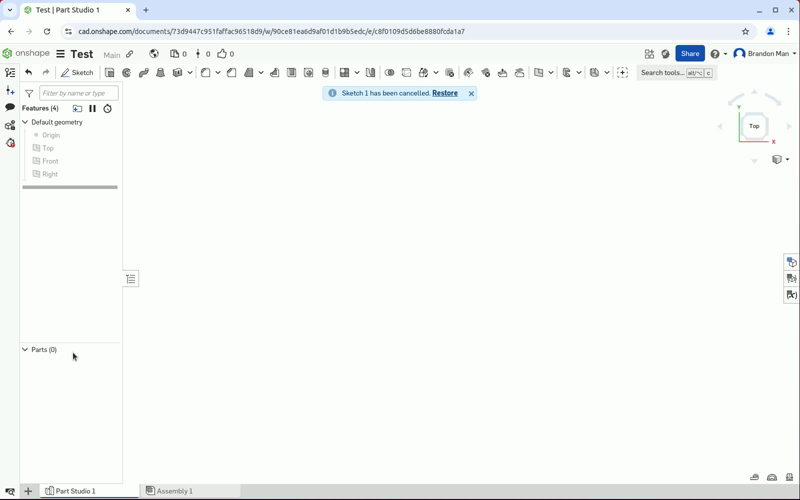
key(shift+p)
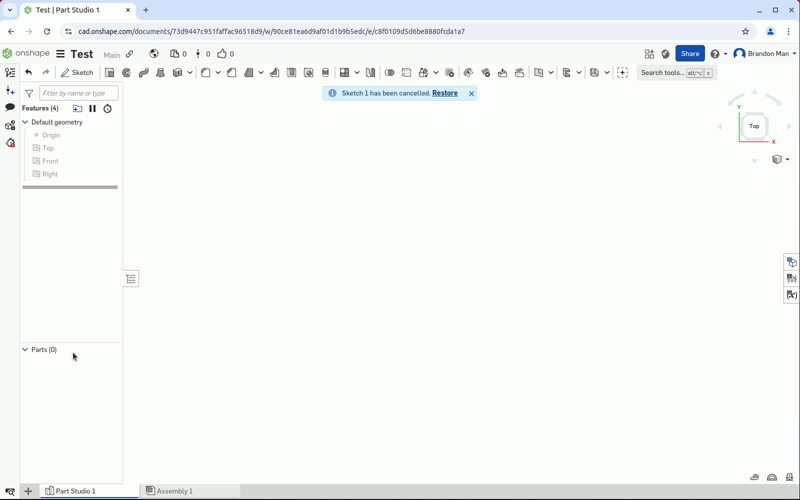
key(space)
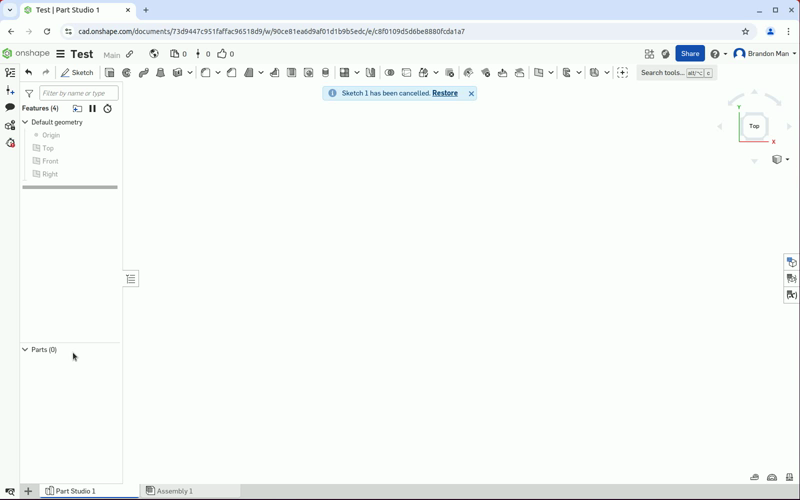
key_down(shift)
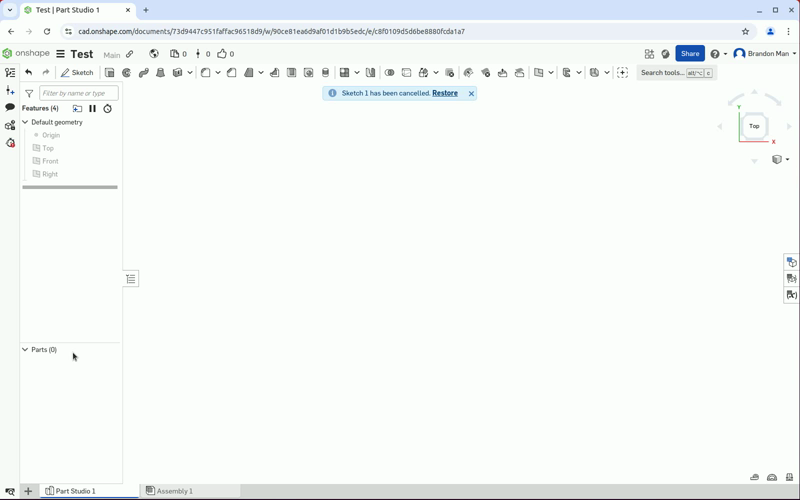
key(up)
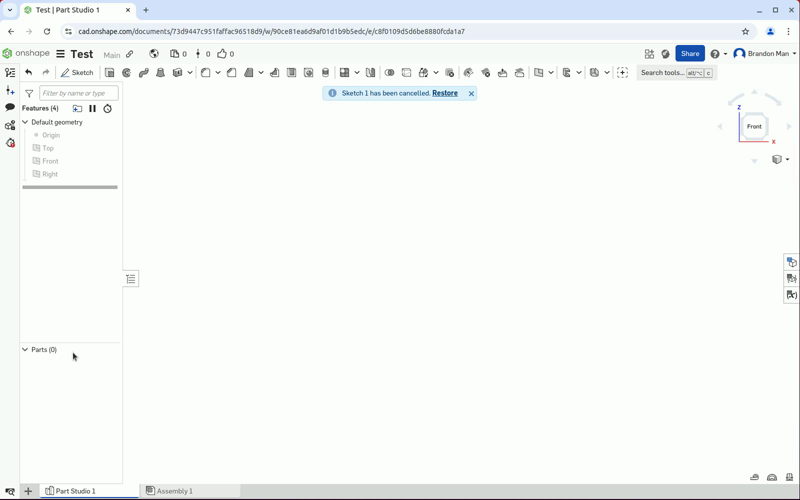
key_up(shift)
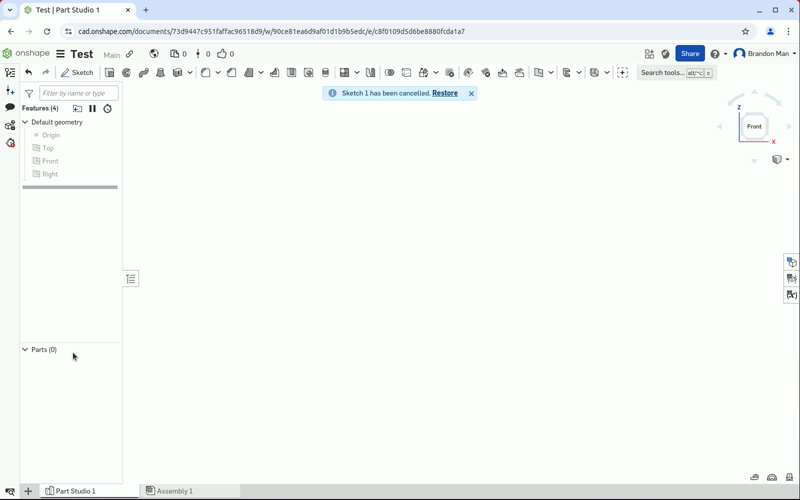
mouse_move(73, 352)
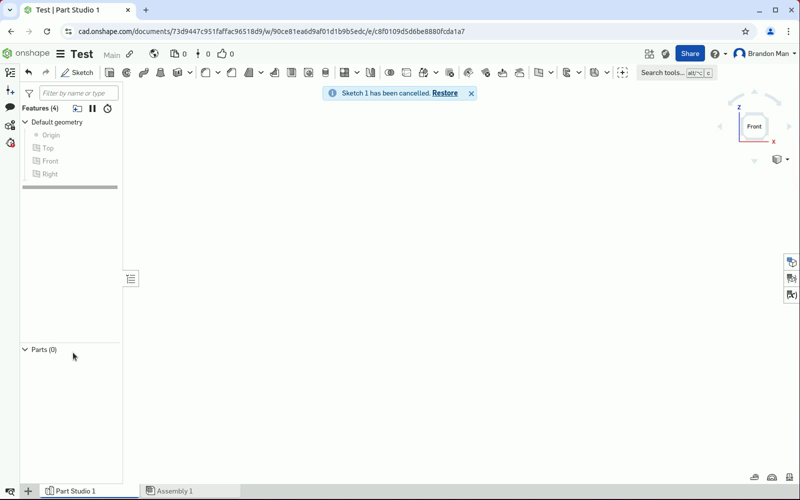
key(shift+y)
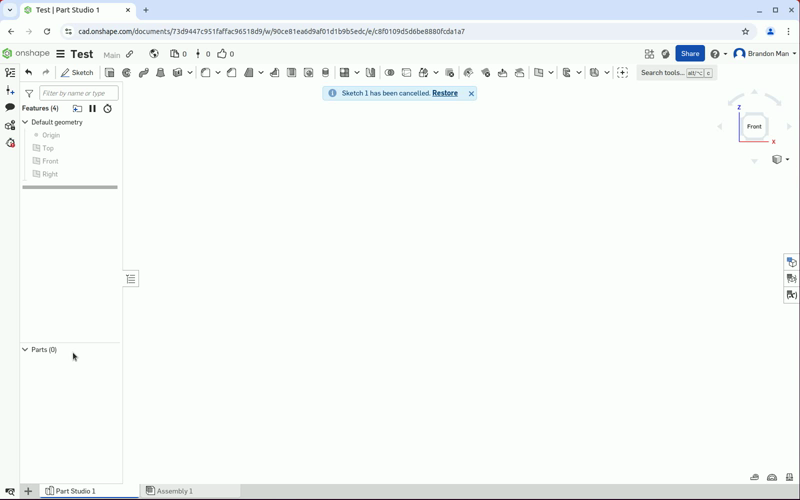
key(shift+s)
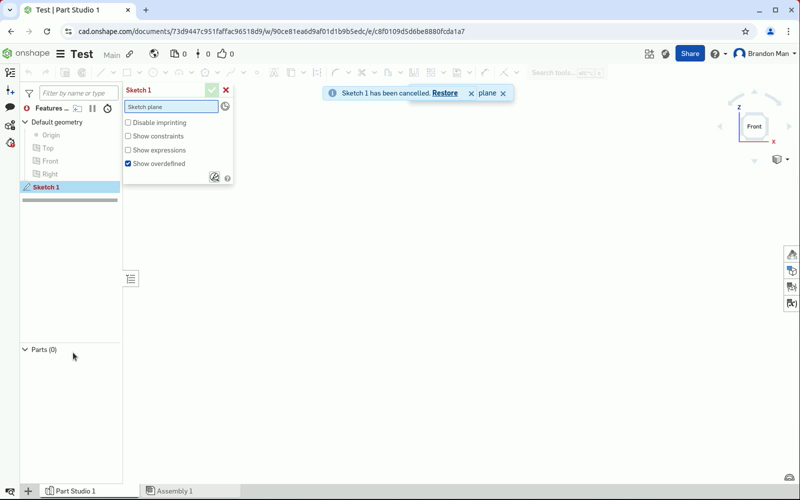
mouse_move(73, 163)
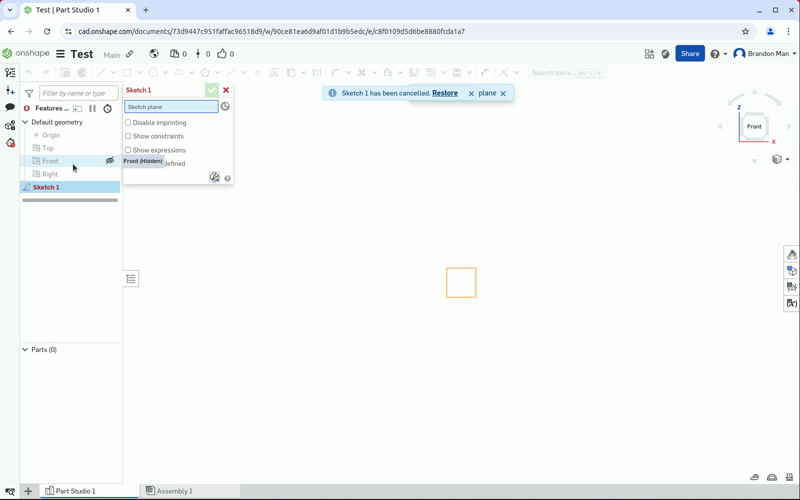
click(73, 163)
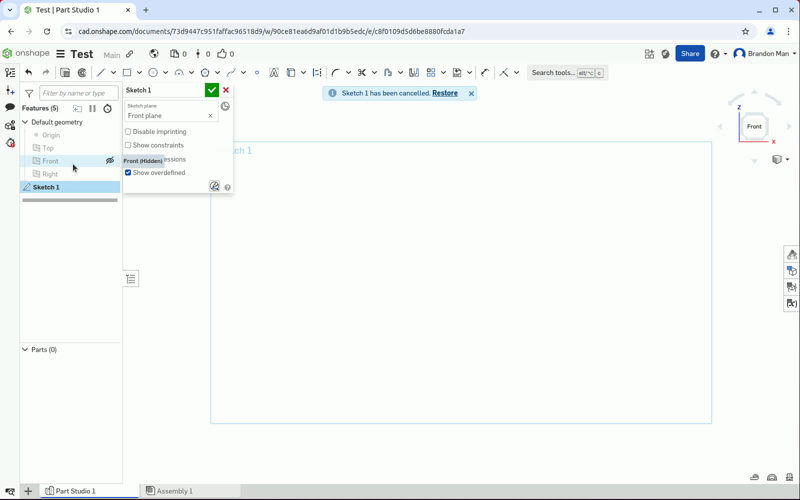
mouse_move(73, 352)
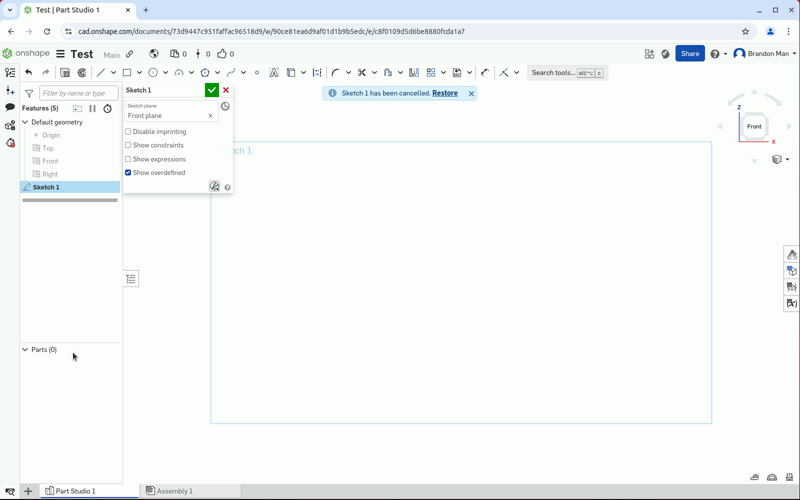
key(y)
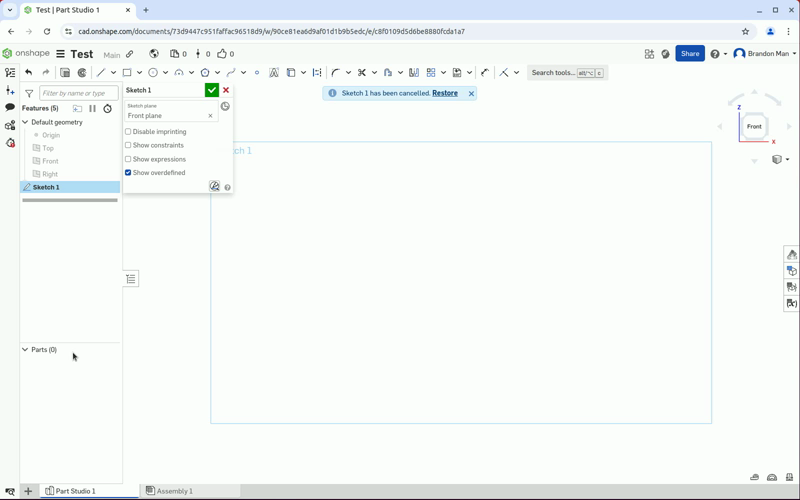
key(l)
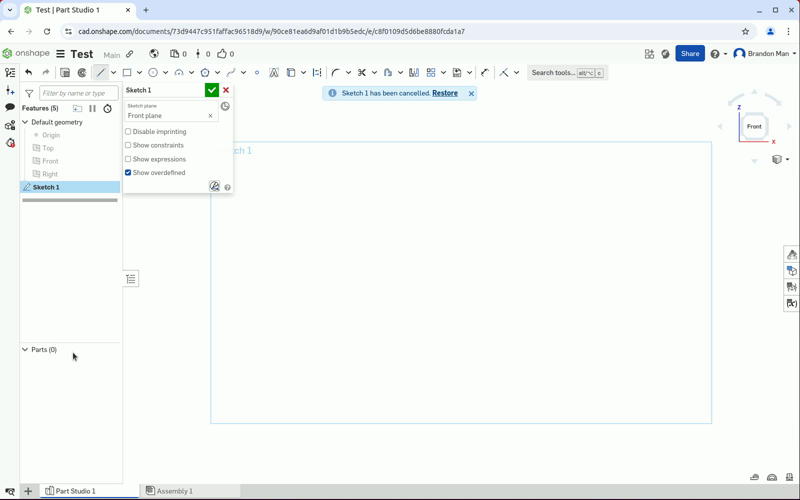
key_down(shift)
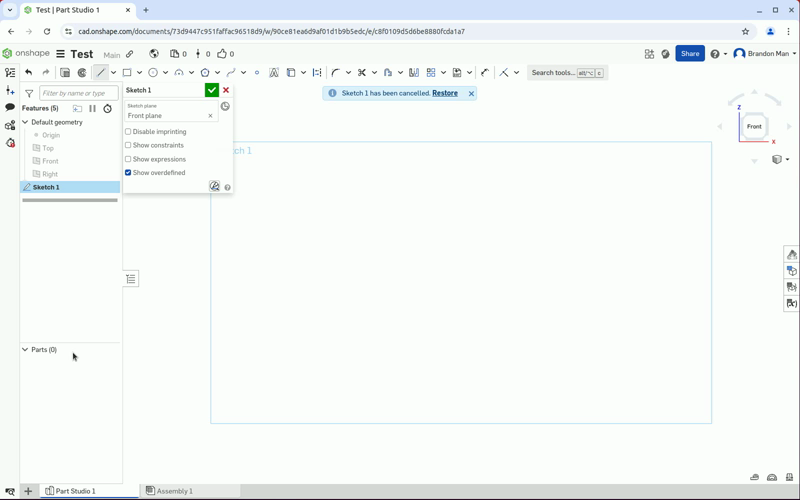
mouse_move(406, 324)
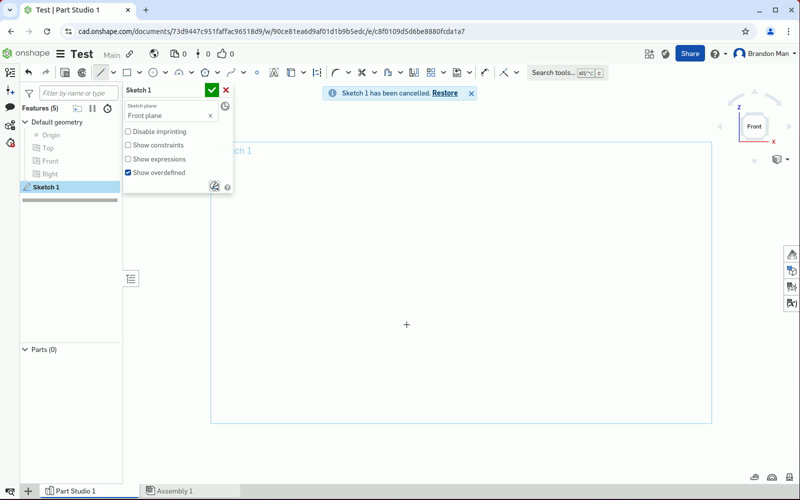
click(406, 324)
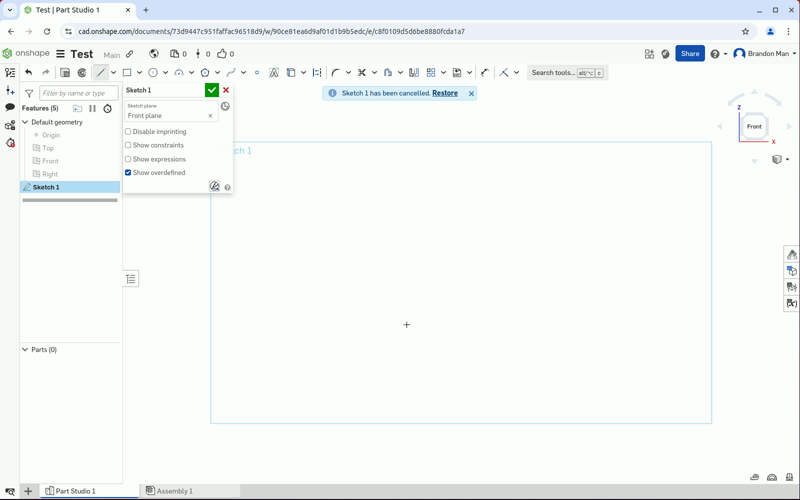
key_up(shift)
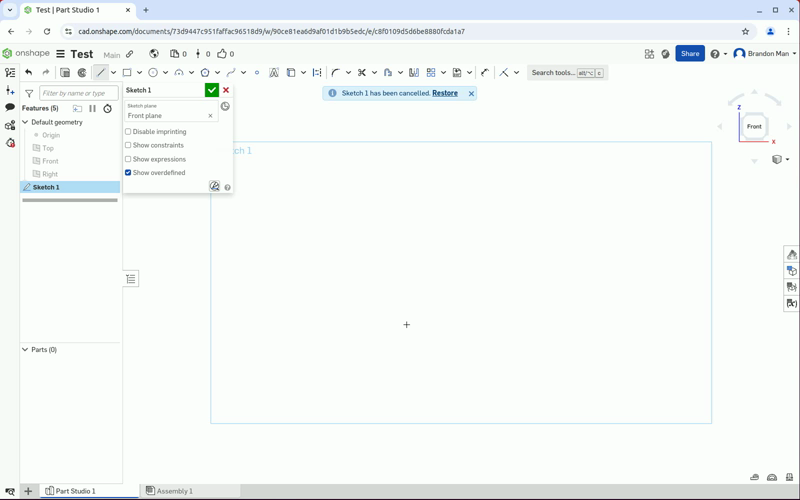
key_down(shift)
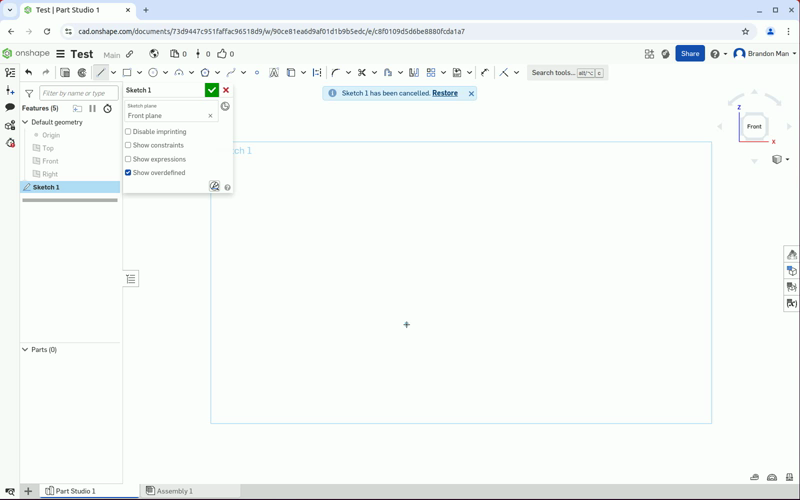
mouse_move(472, 324)
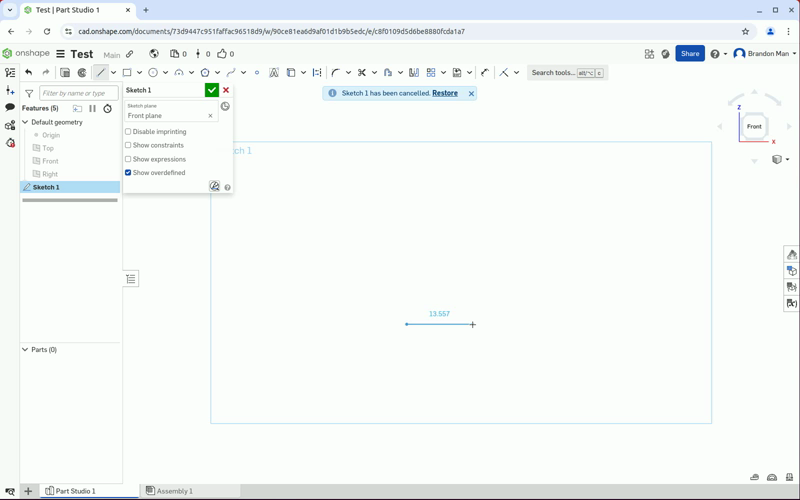
click(472, 324)
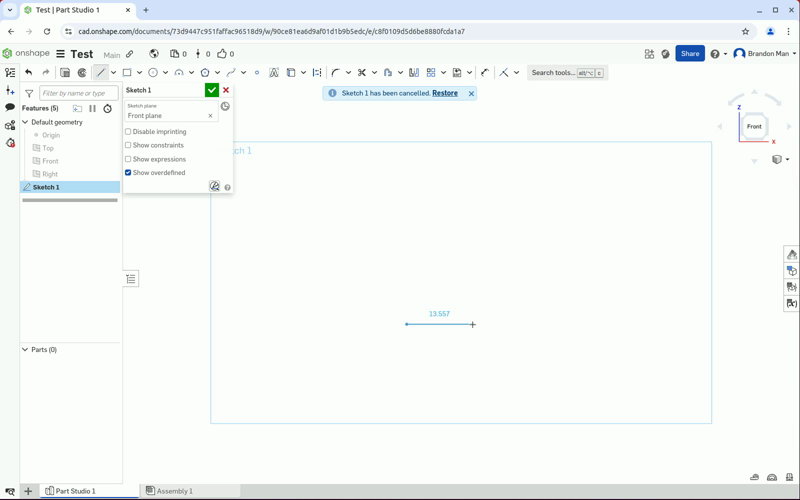
key_up(shift)
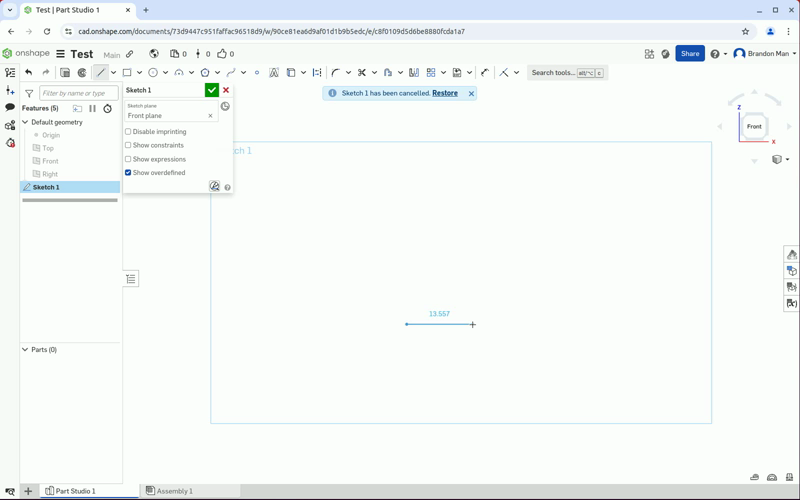
key_down(shift)
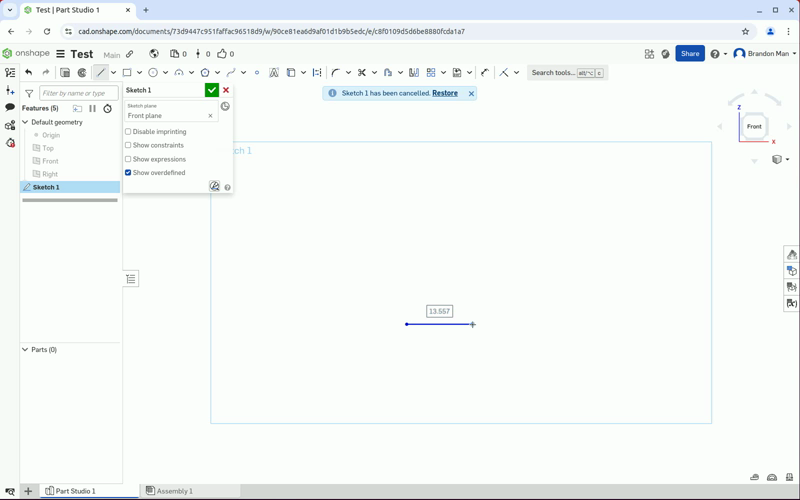
mouse_move(472, 252)
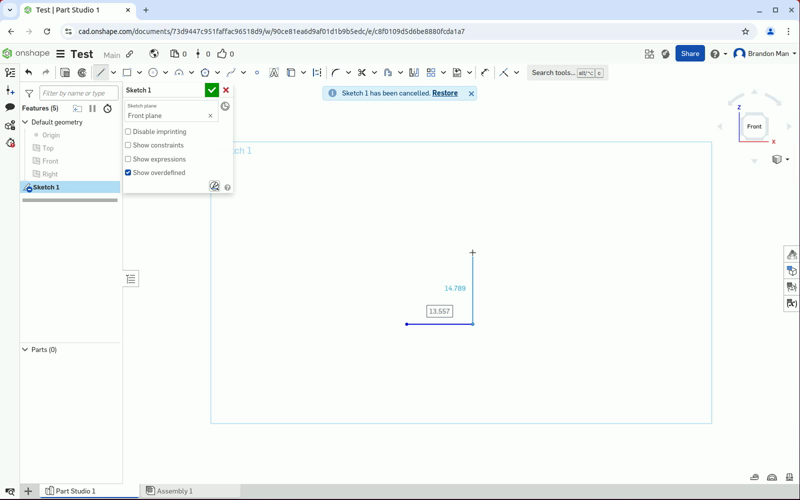
click(472, 252)
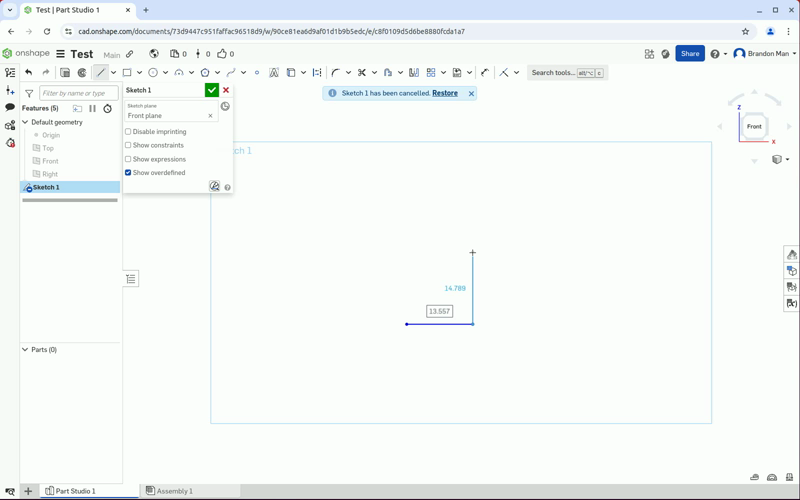
key_up(shift)
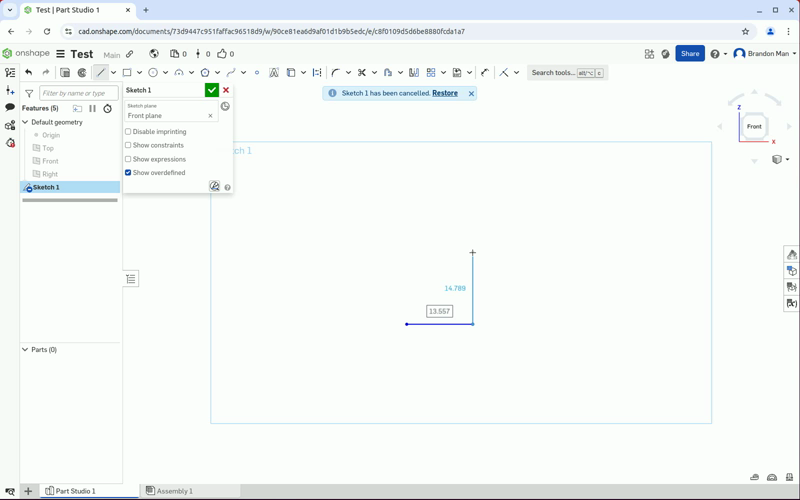
key_down(shift)
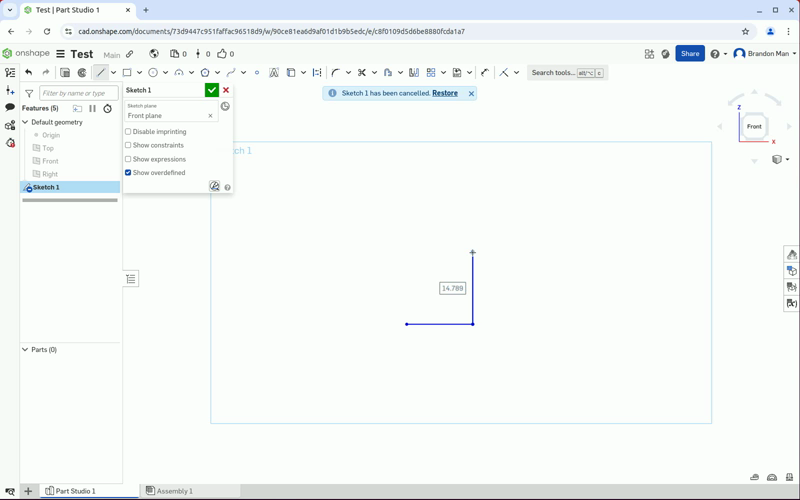
mouse_move(406, 252)
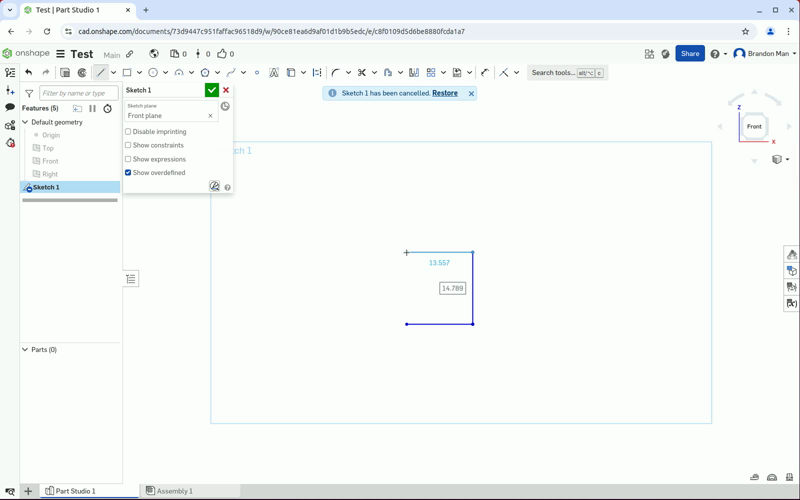
click(406, 252)
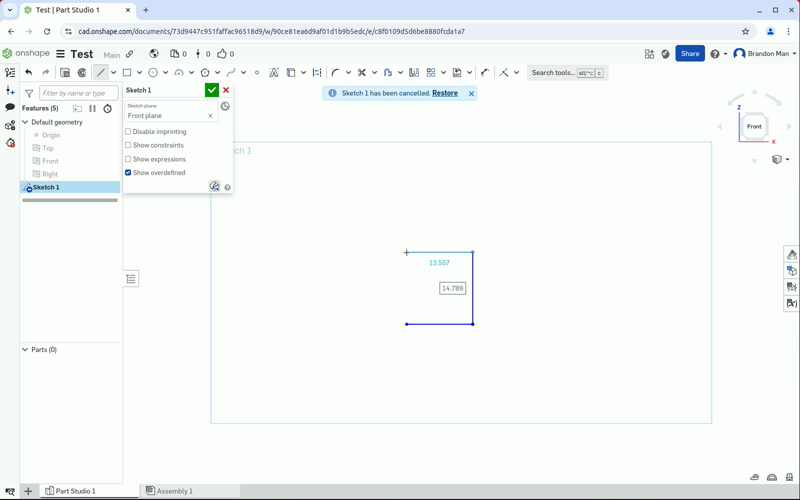
key_up(shift)
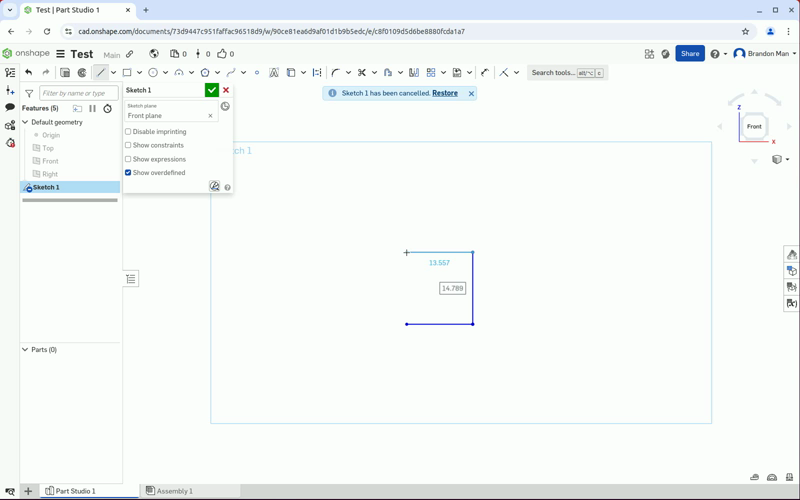
key_down(shift)
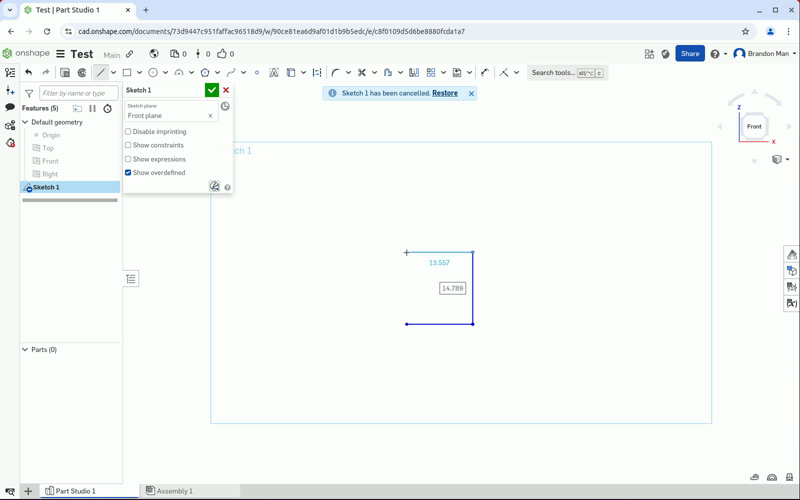
mouse_move(406, 324)
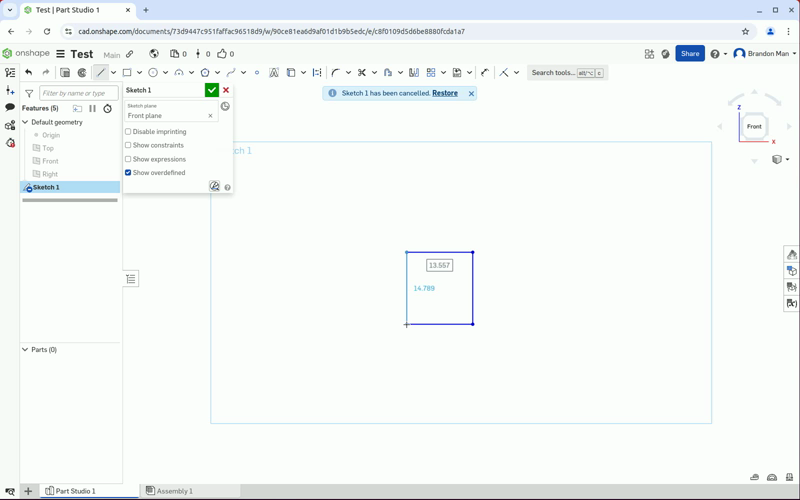
key_up(shift)
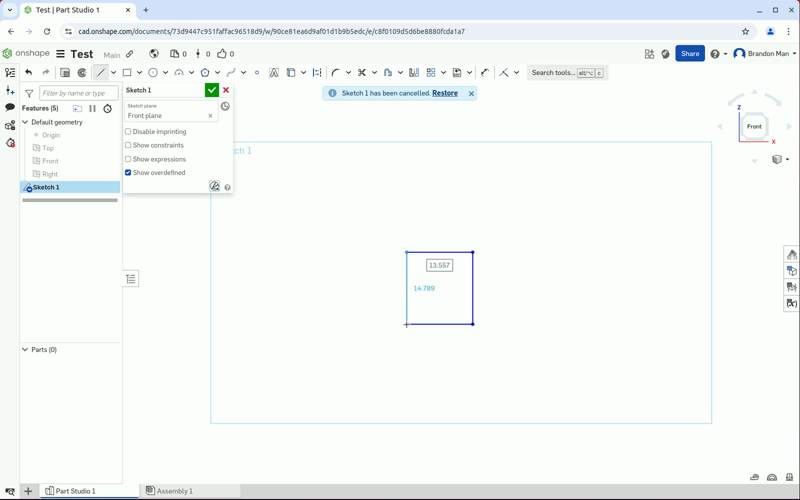
click(406, 324)
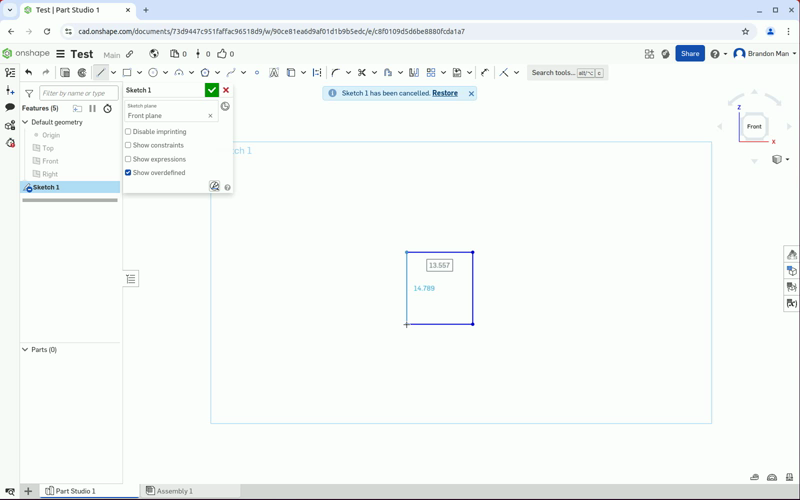
key(esc)
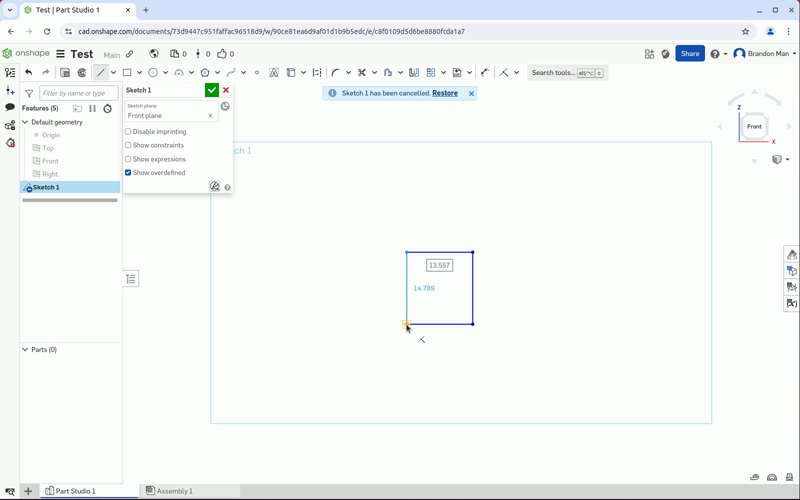
mouse_move(467, 288)
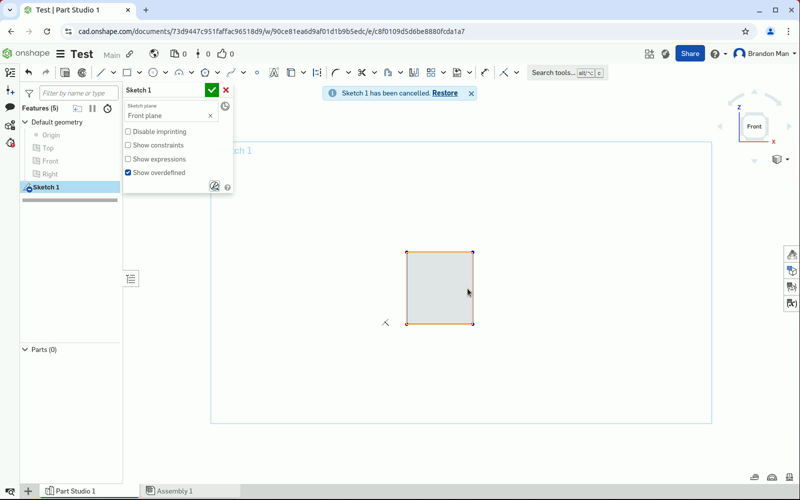
click(467, 288)
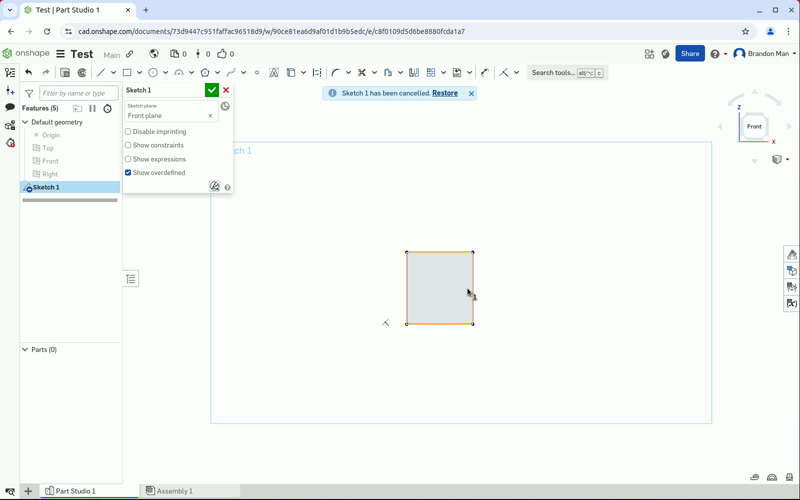
mouse_move(73, 352)
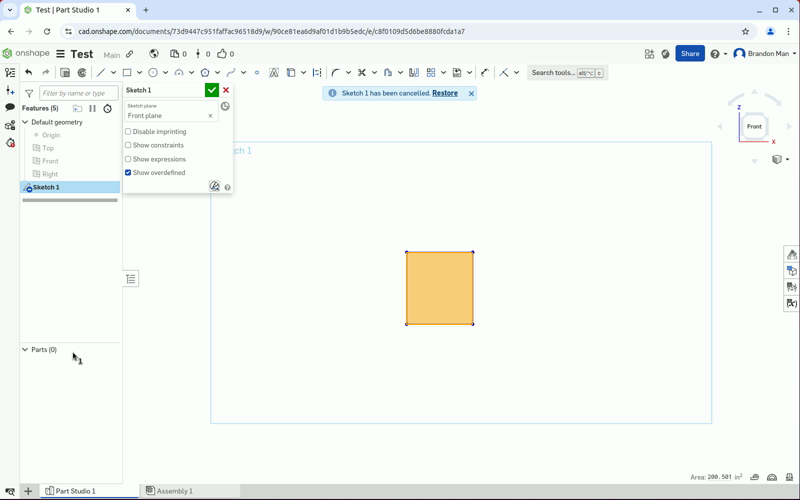
key(shift+y)
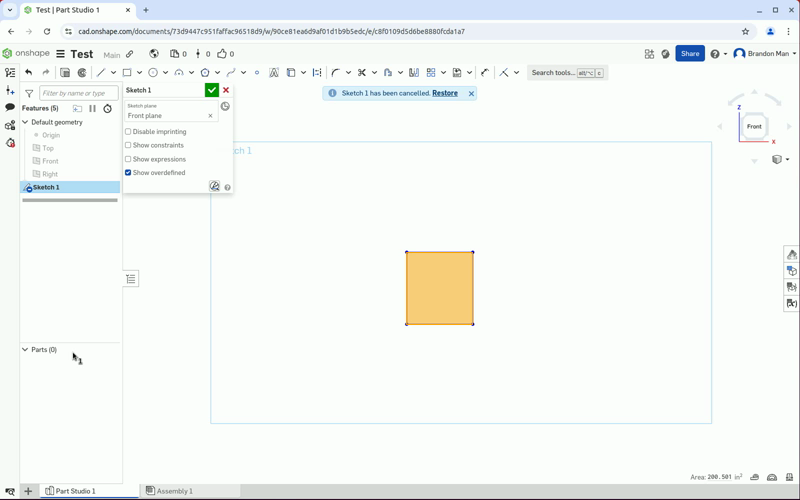
key(shift+e)
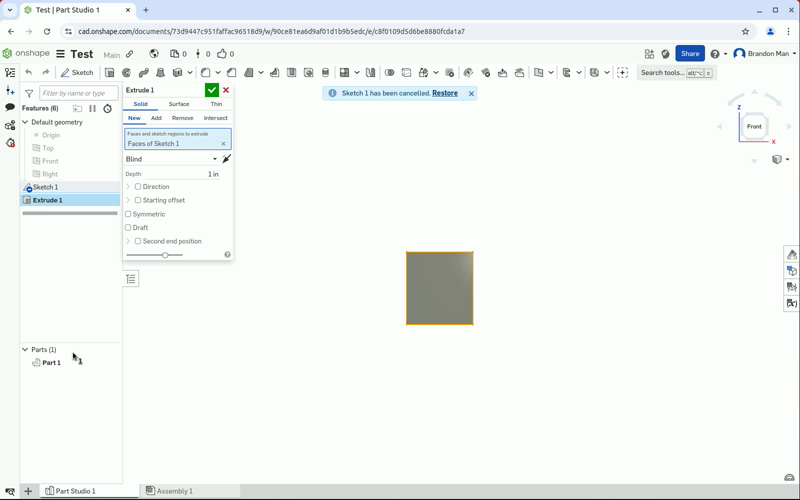
mouse_move(143, 106)
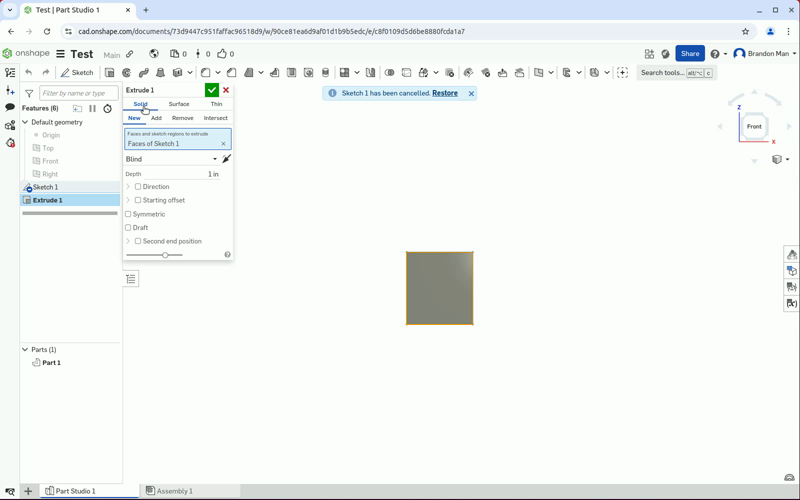
click(143, 106)
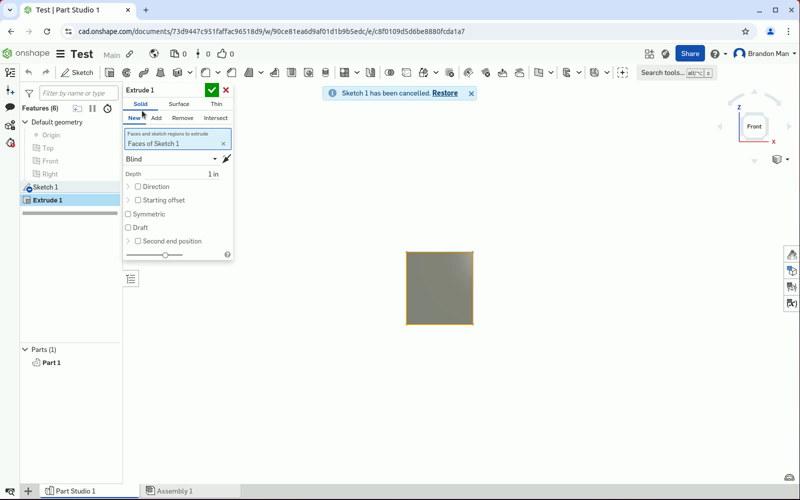
mouse_move(137, 120)
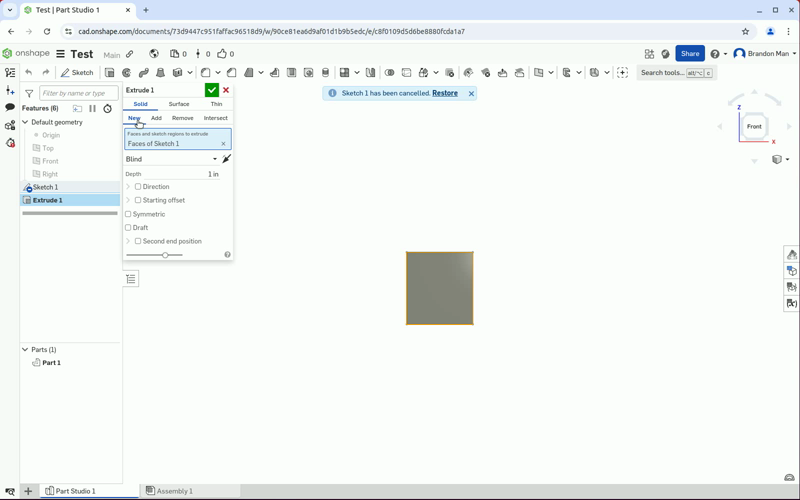
click(137, 120)
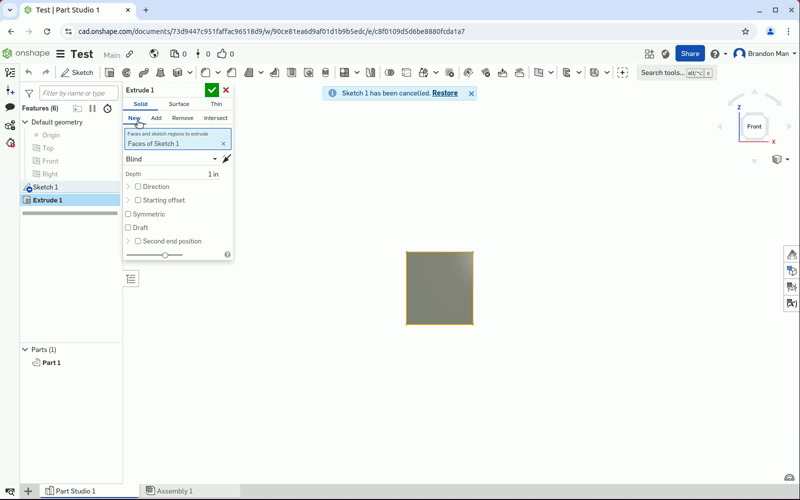
key(tab, 4)
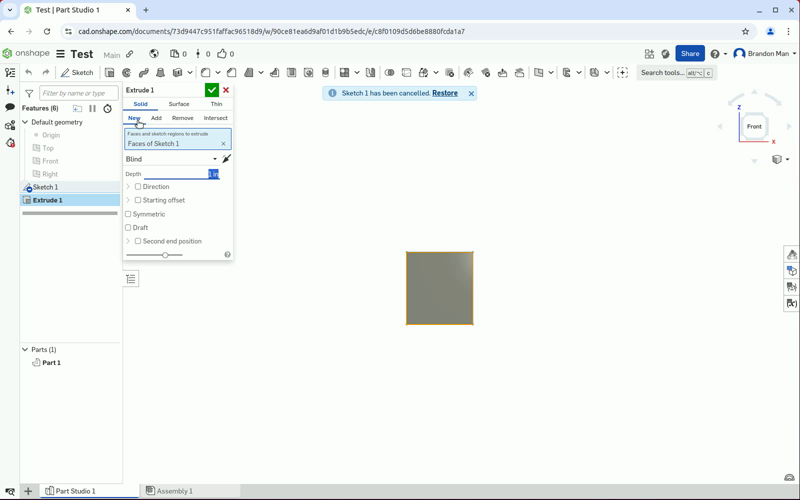
text(9.147)
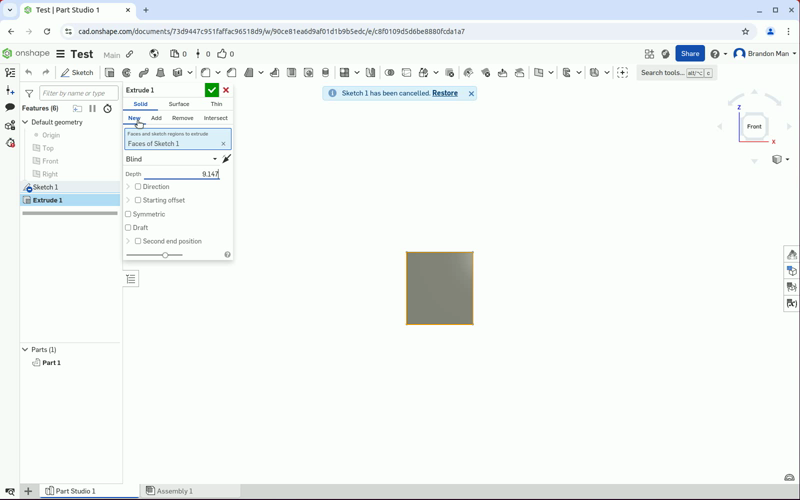
key(enter)
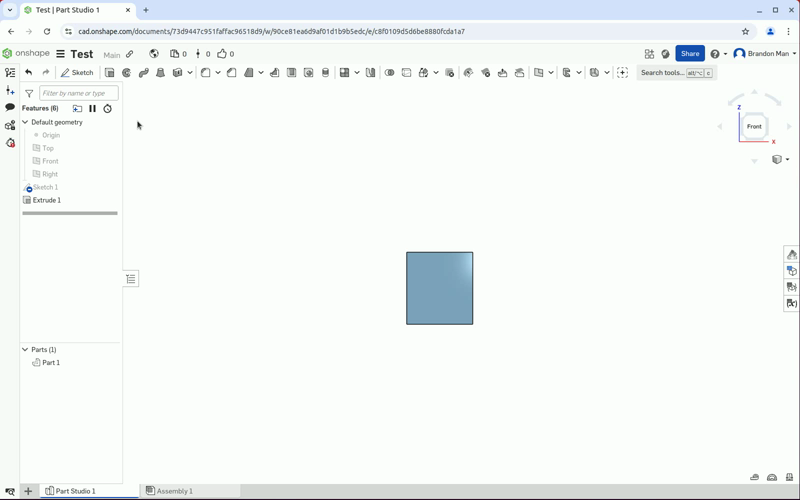
key(shift+h)
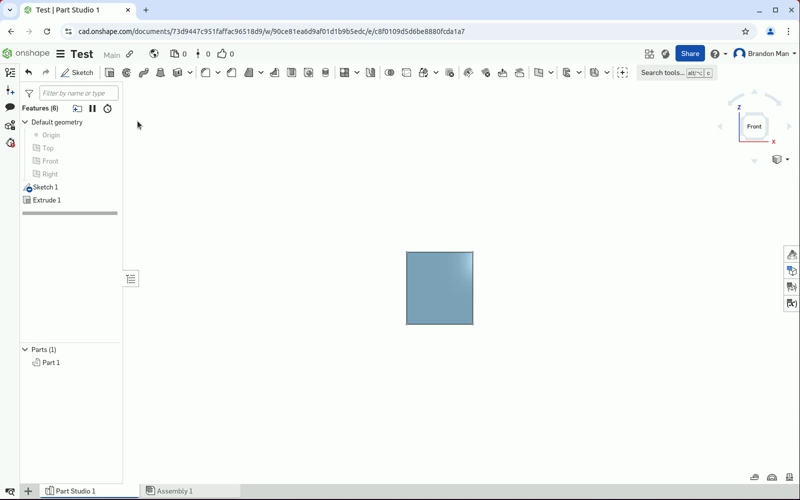
key(shift+h)
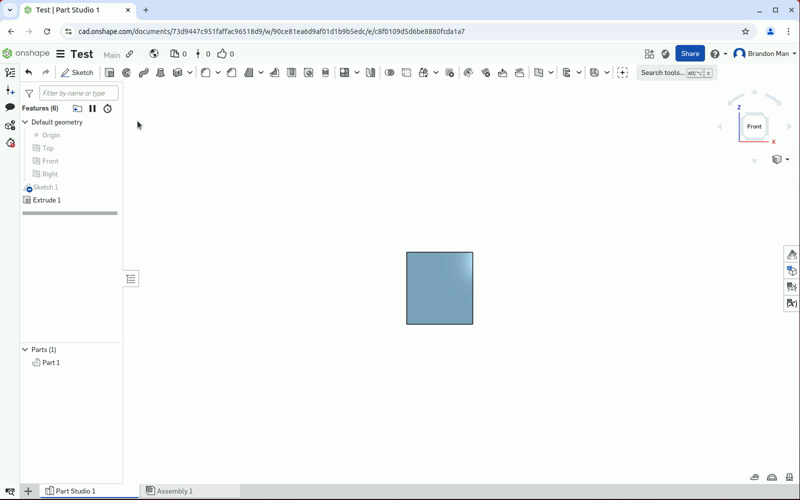
mouse_move(73, 189)
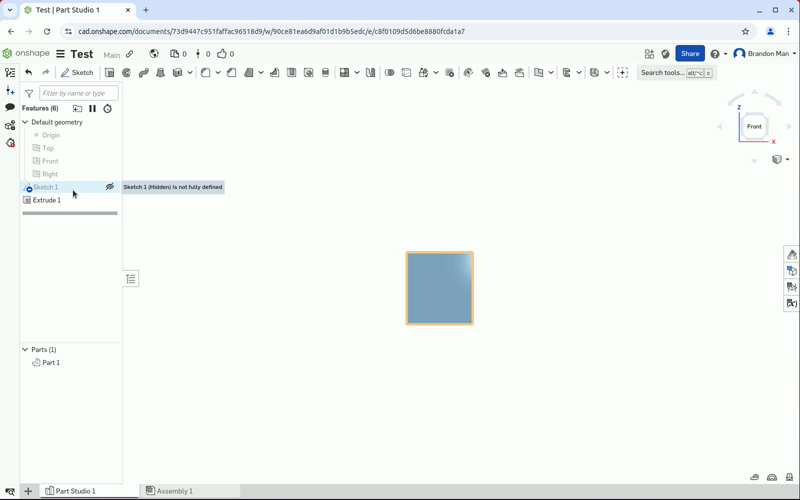
click(73, 189)
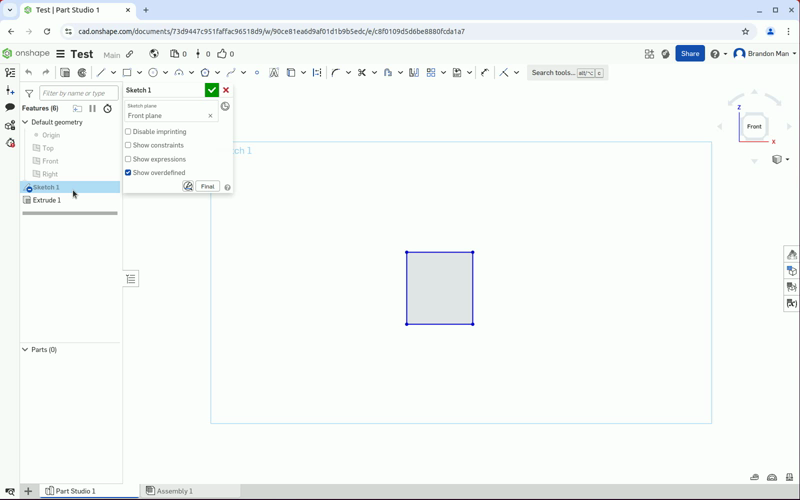
mouse_move(229, 92)
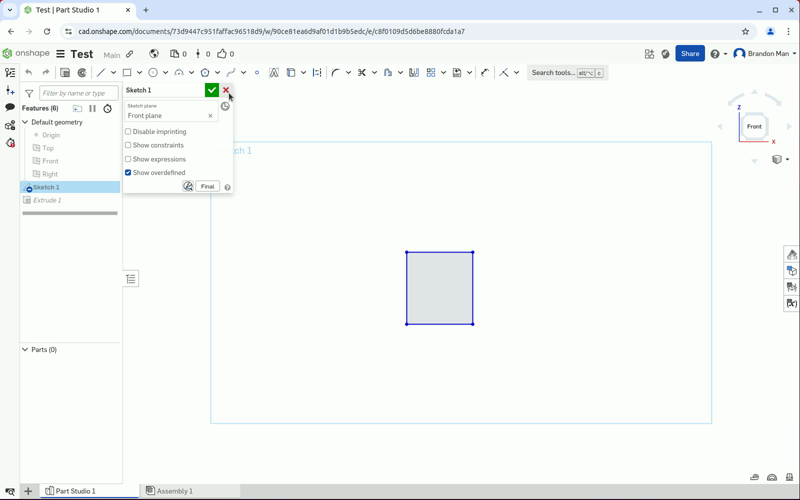
click(229, 92)
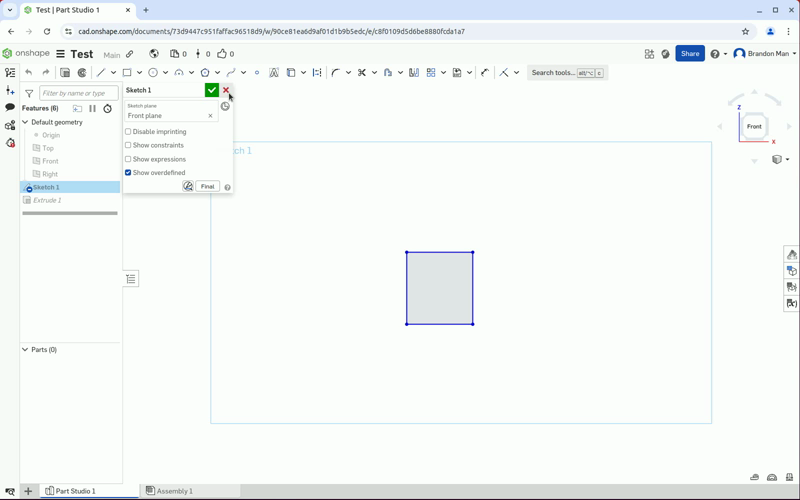
key(shift+s)
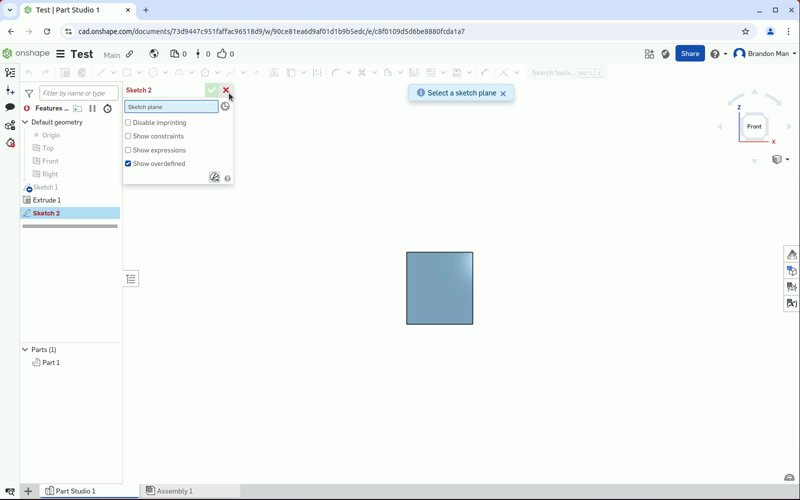
mouse_move(73, 163)
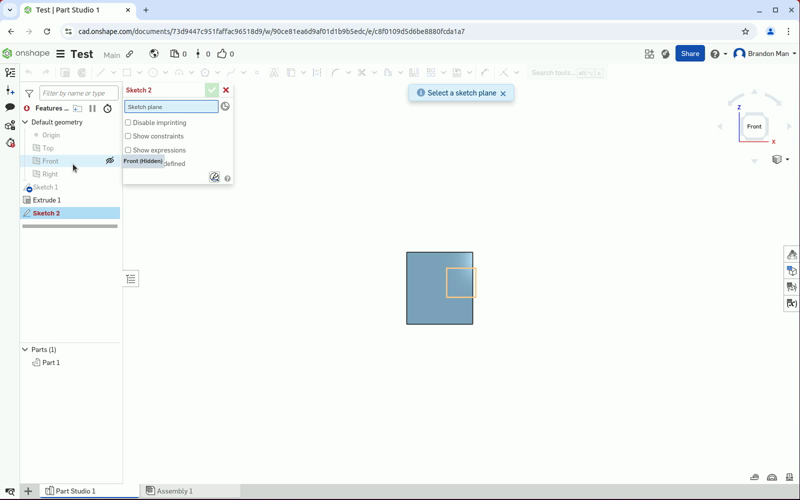
click(73, 163)
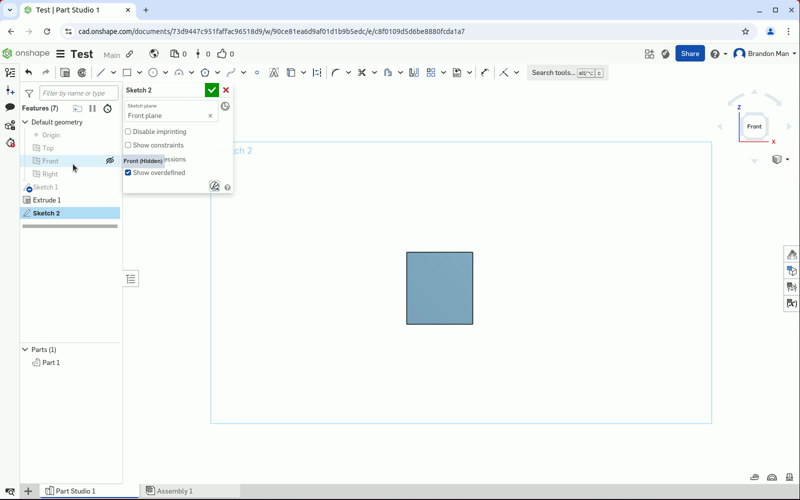
mouse_move(73, 352)
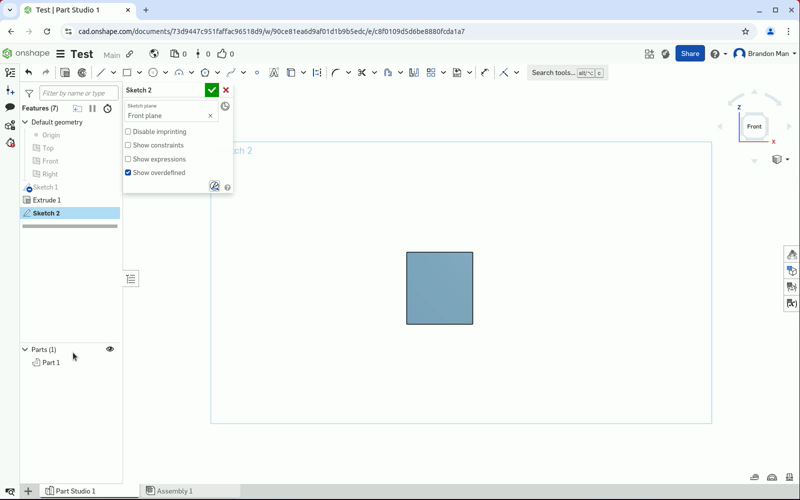
key(y)
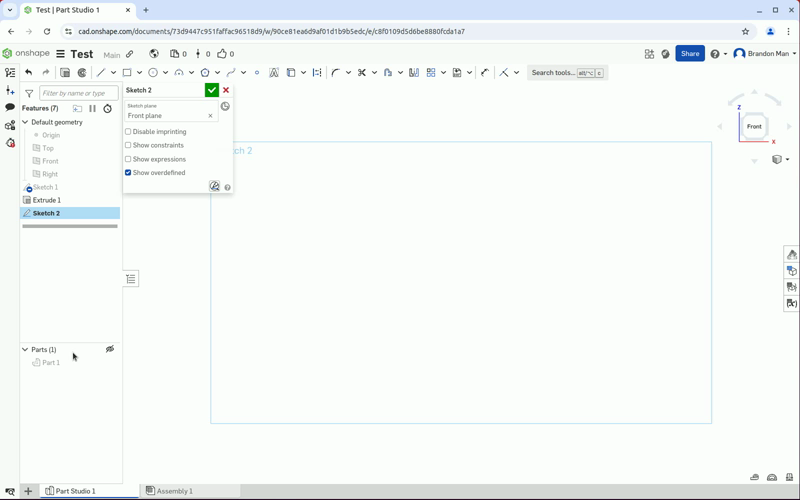
key(c)
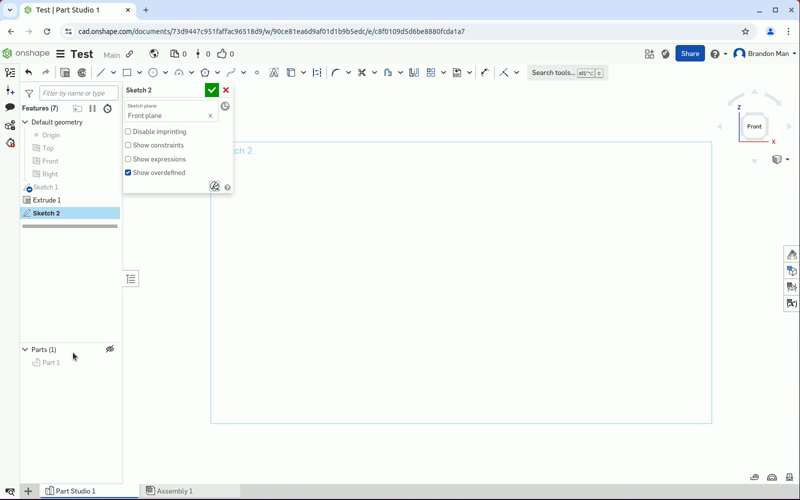
key_down(shift)
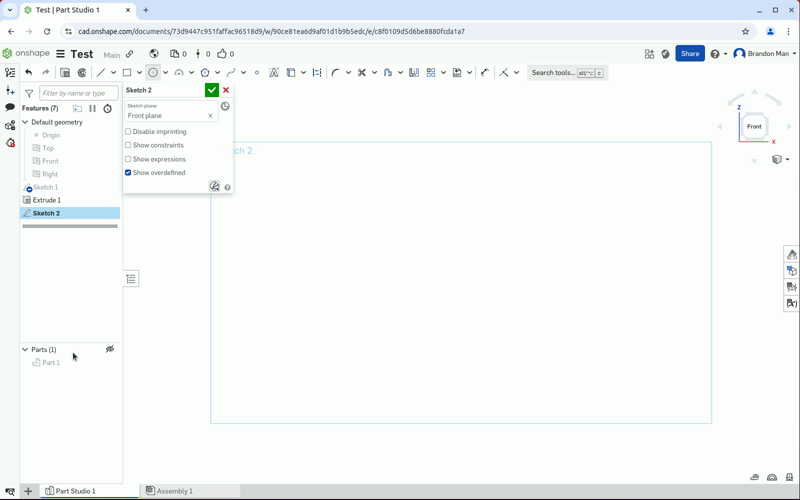
mouse_move(517, 253)
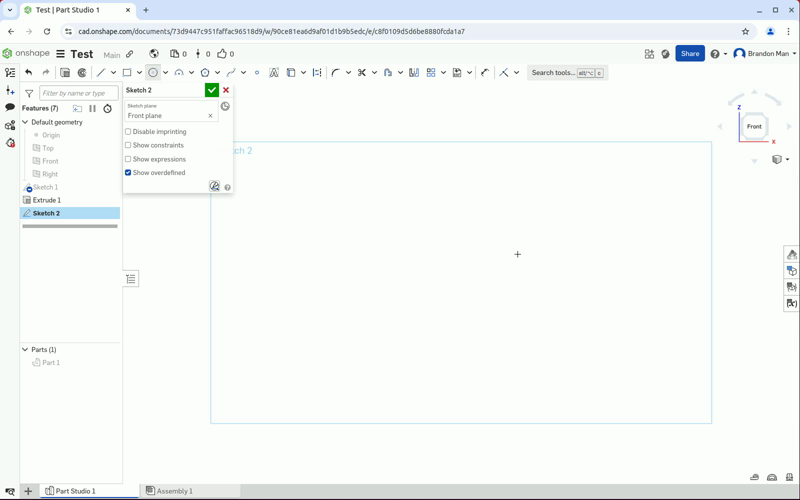
click(517, 253)
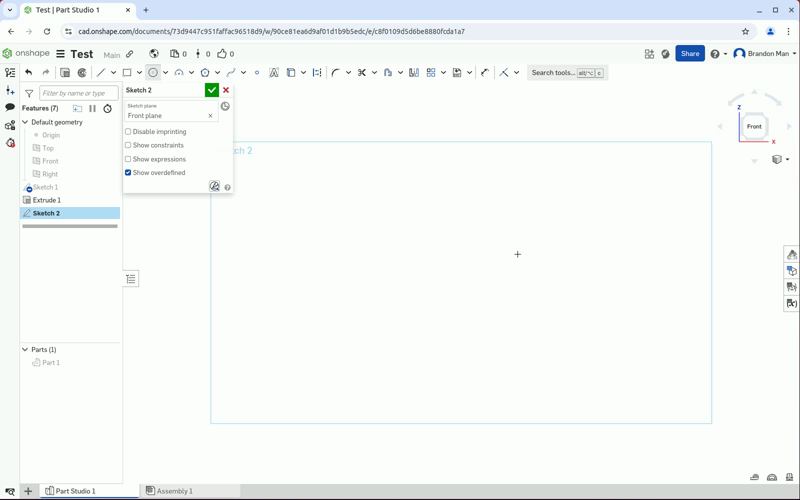
key_up(shift)
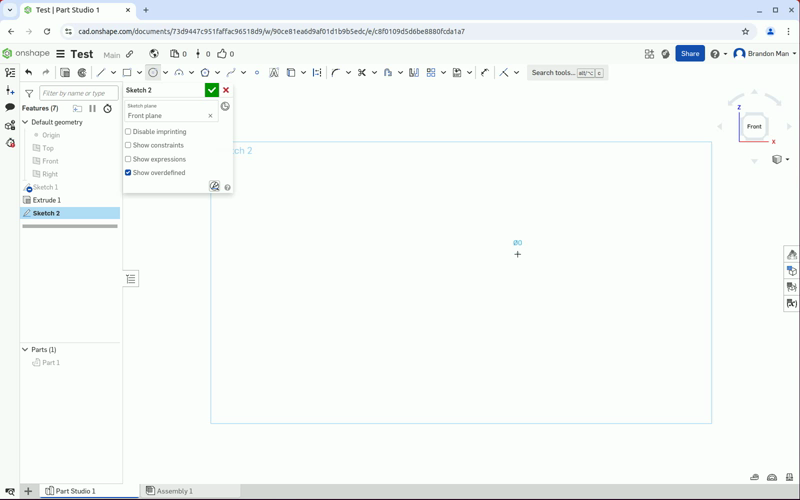
mouse_move(553, 253)
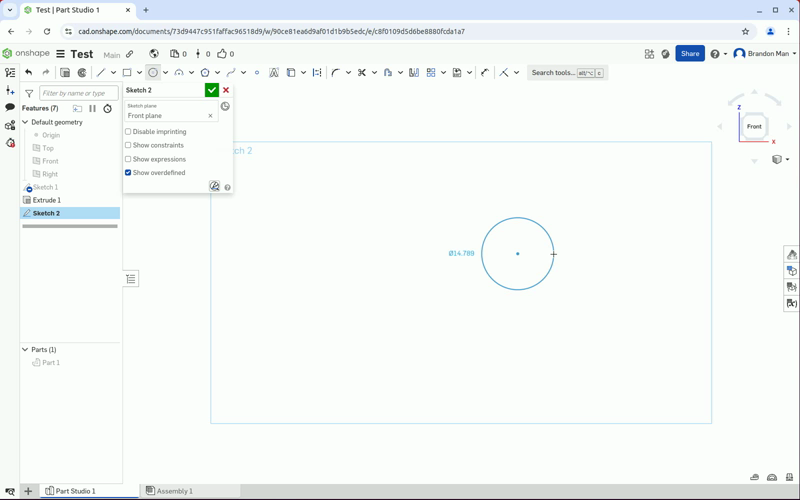
click(553, 253)
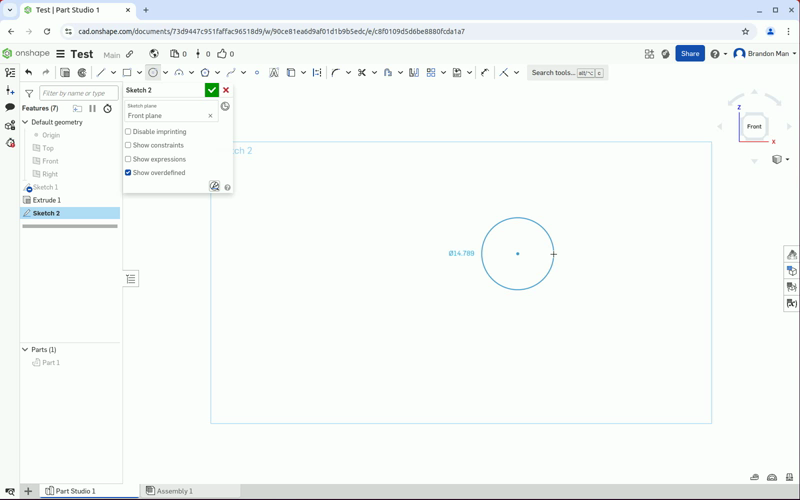
key(esc)
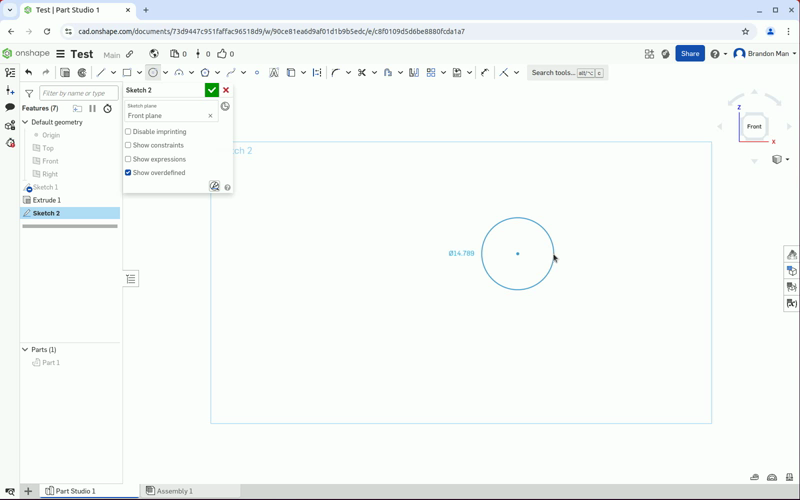
mouse_move(522, 261)
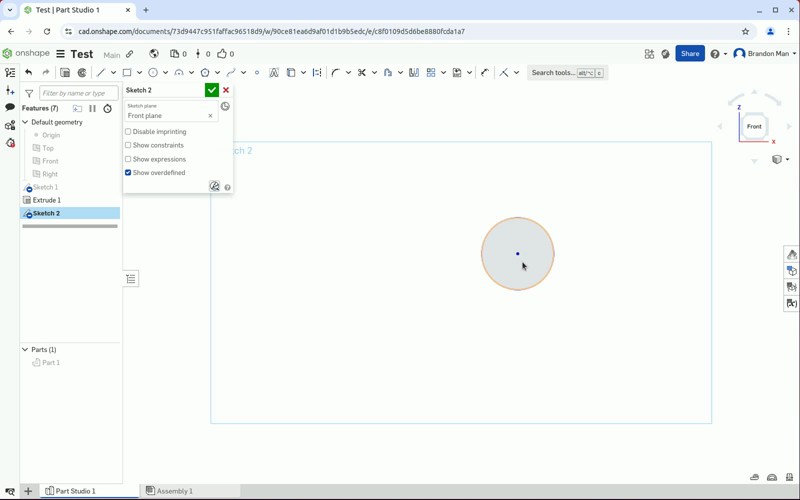
click(522, 261)
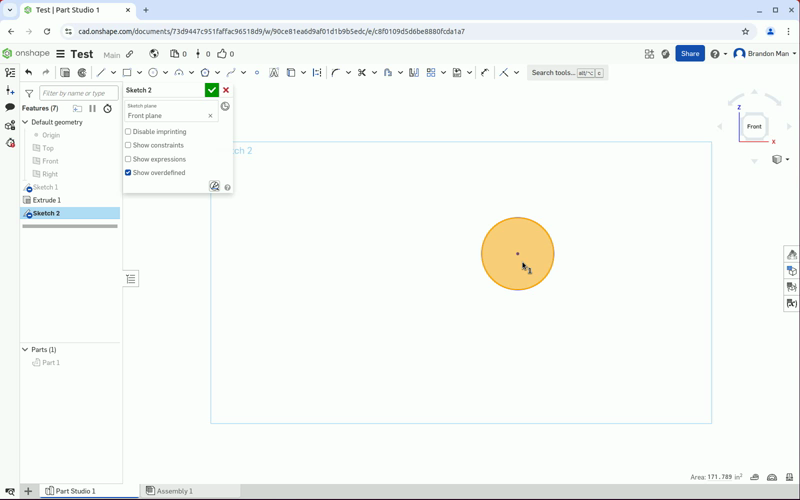
mouse_move(73, 352)
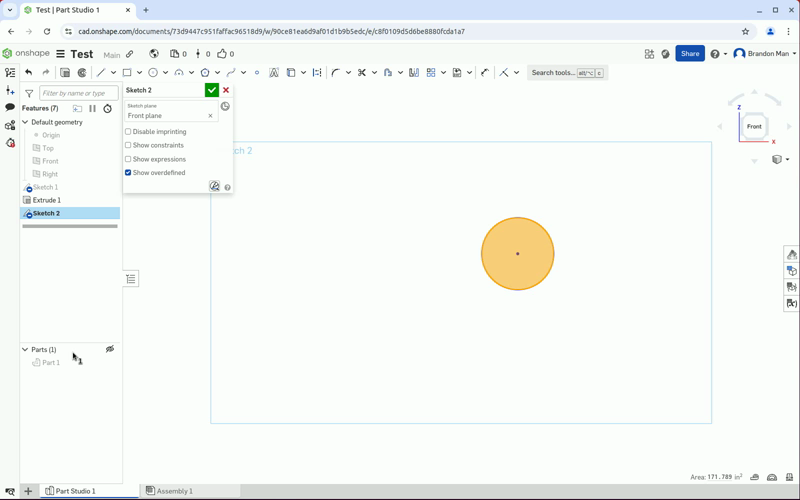
key(shift+y)
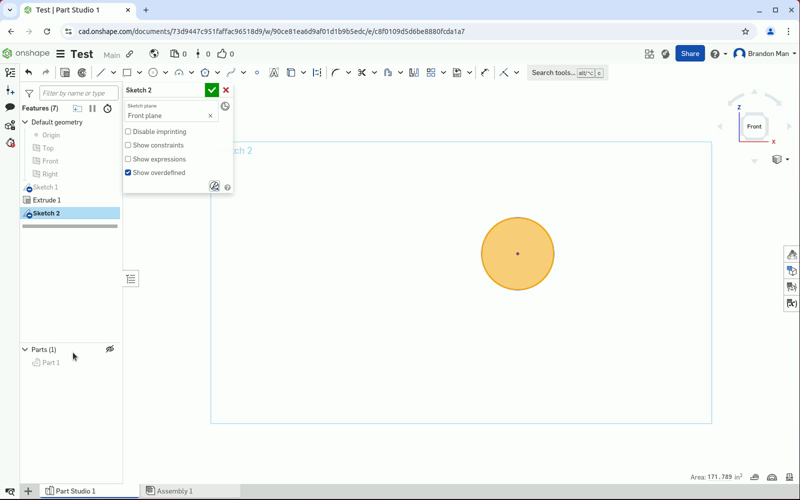
key(shift+e)
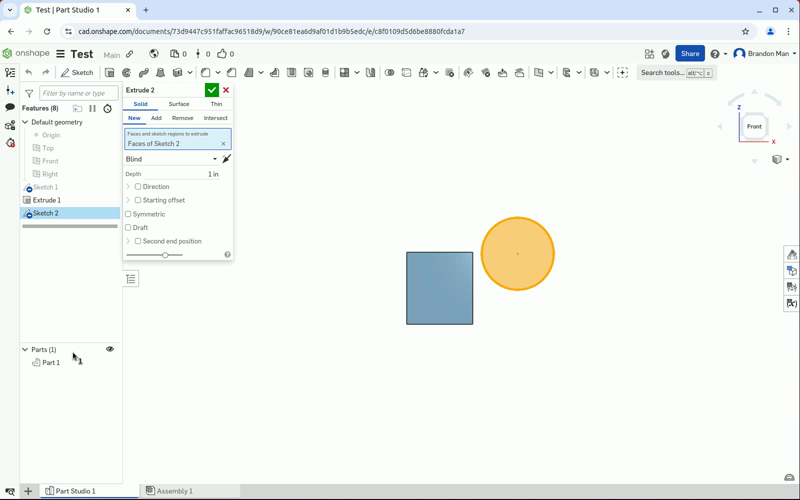
mouse_move(143, 106)
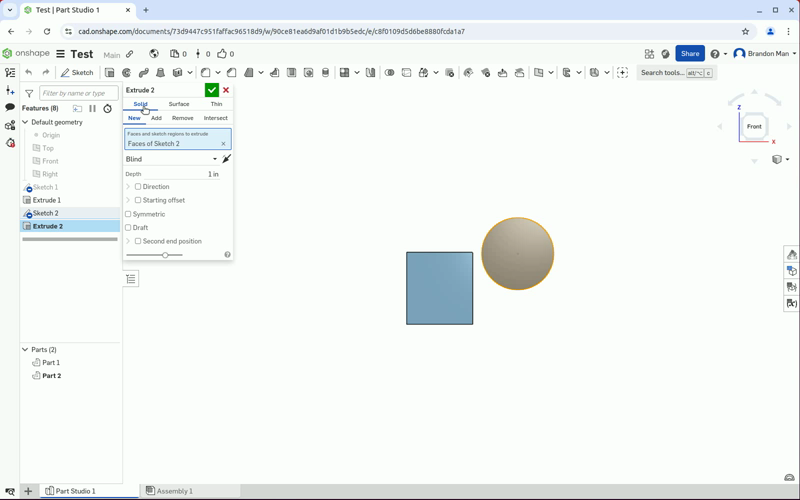
click(143, 106)
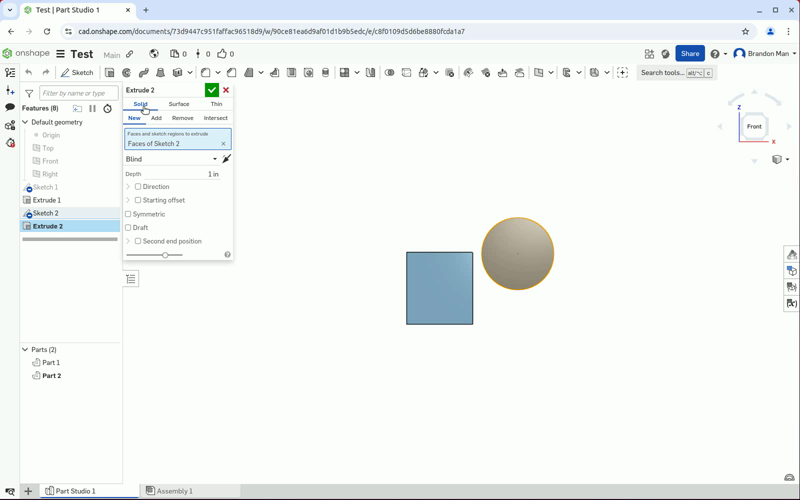
mouse_move(137, 120)
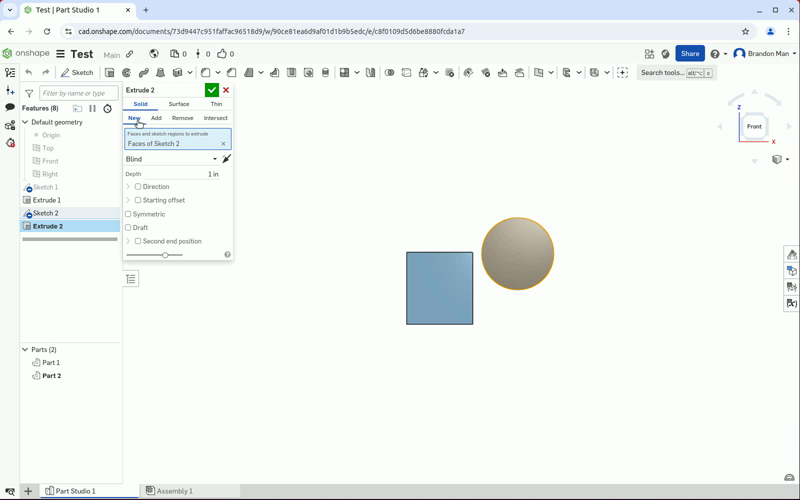
click(137, 120)
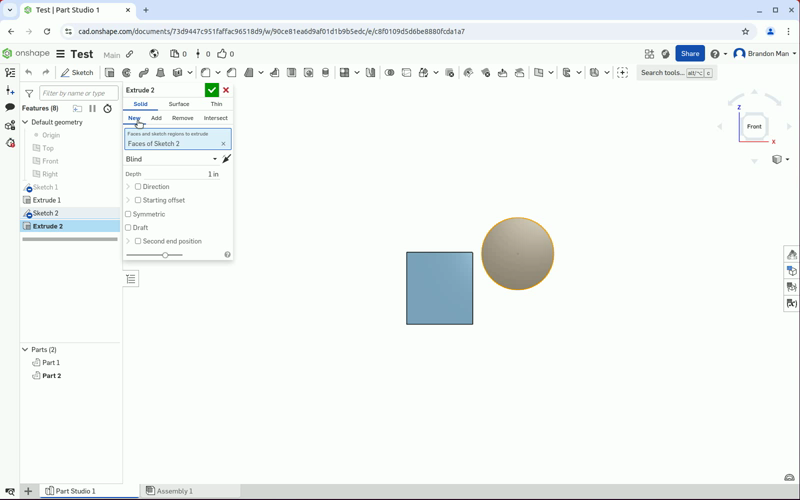
key(tab, 4)
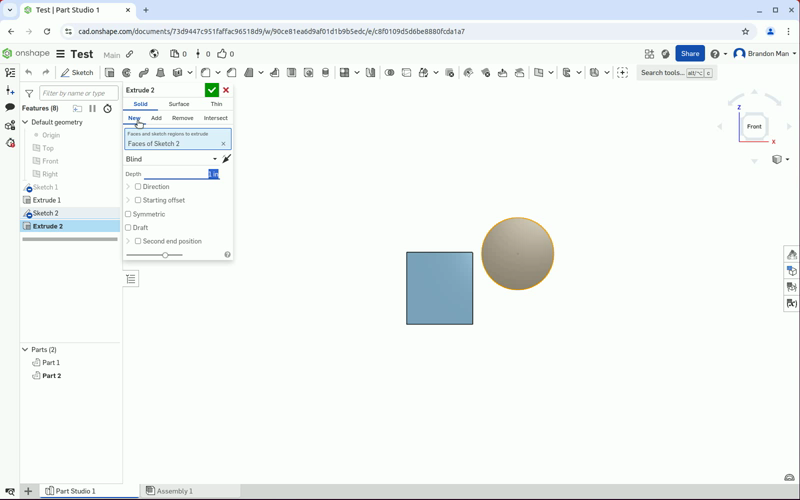
text(23.108)
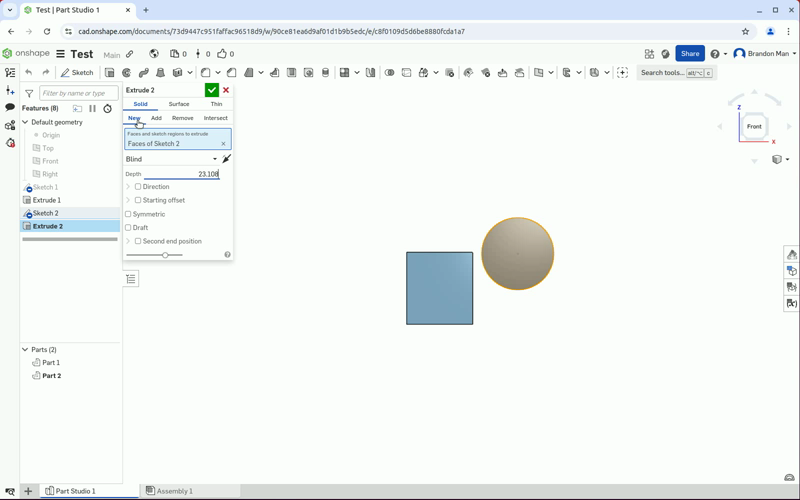
key(enter)
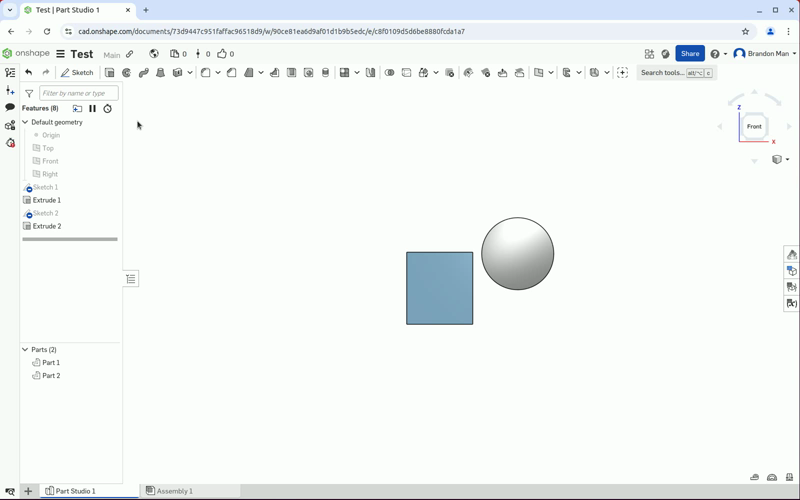
key(shift+h)
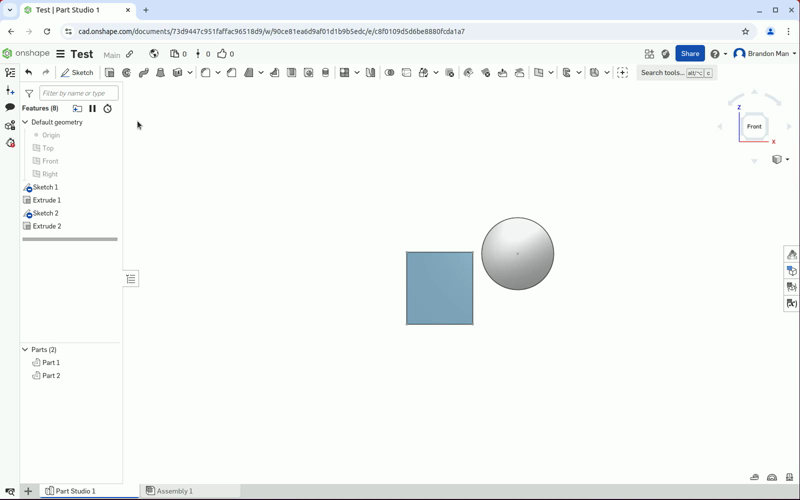
key(shift+h)
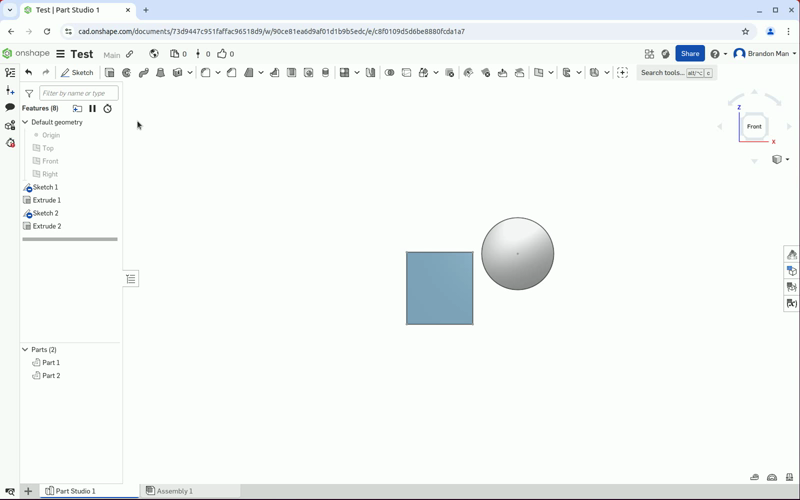
key(shift+7)
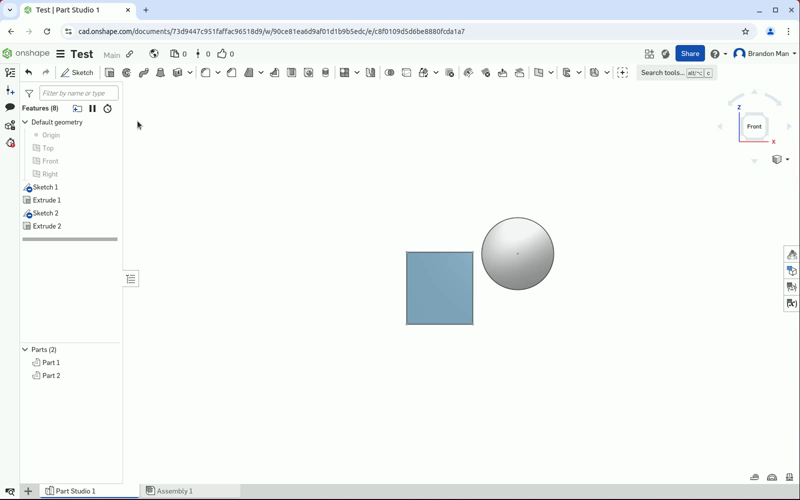
key(left, 2)
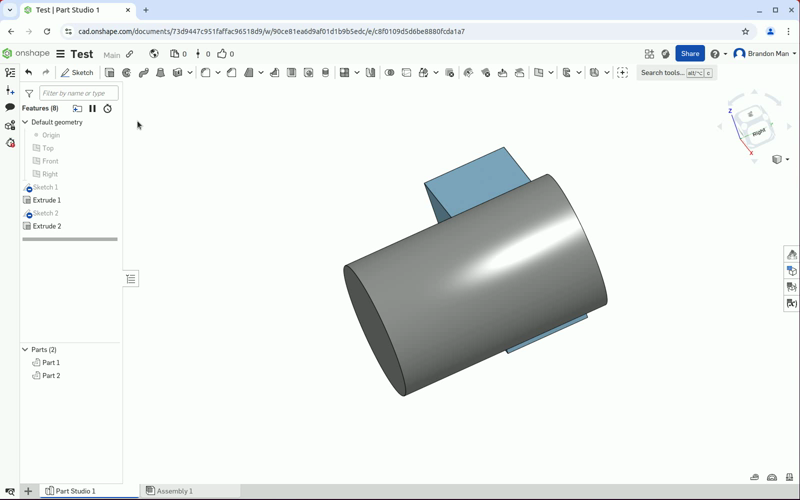
key(down, 2)
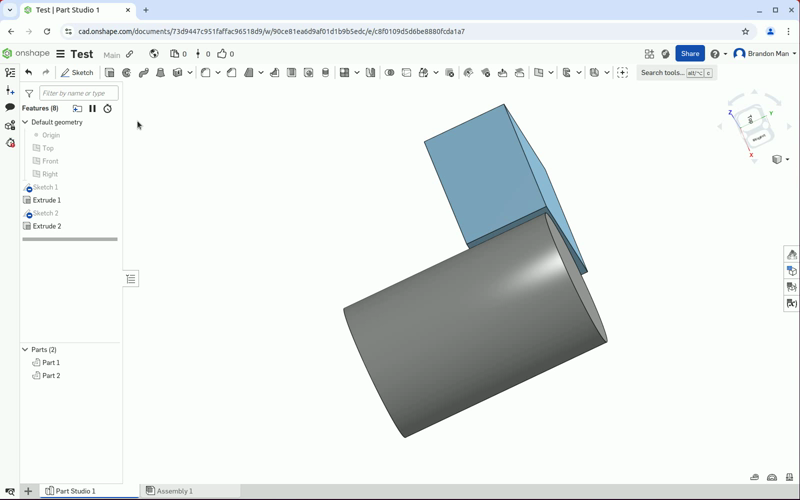
key(up, 2)
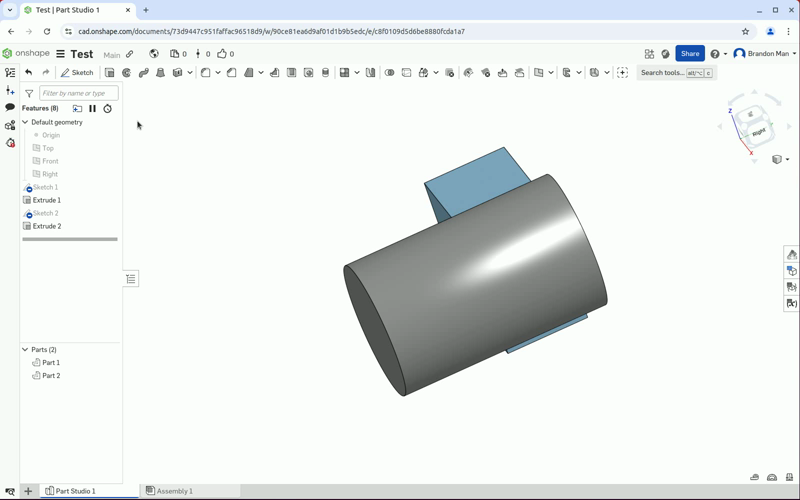
key(right, 2)
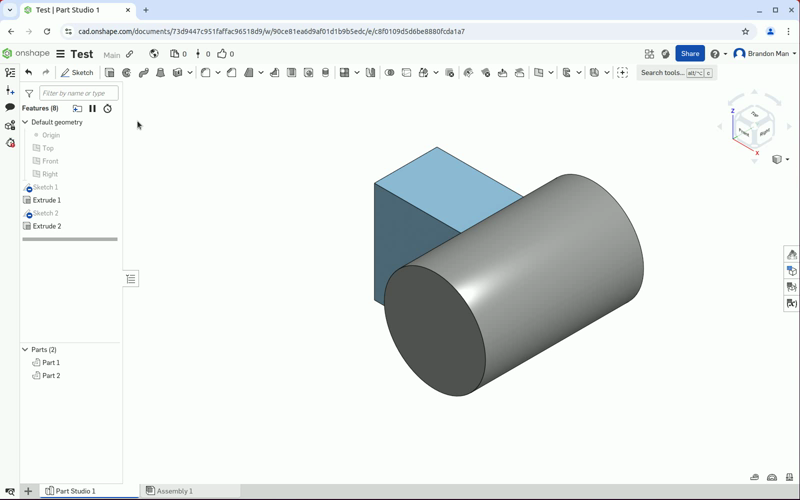
mouse_move(73, 189)
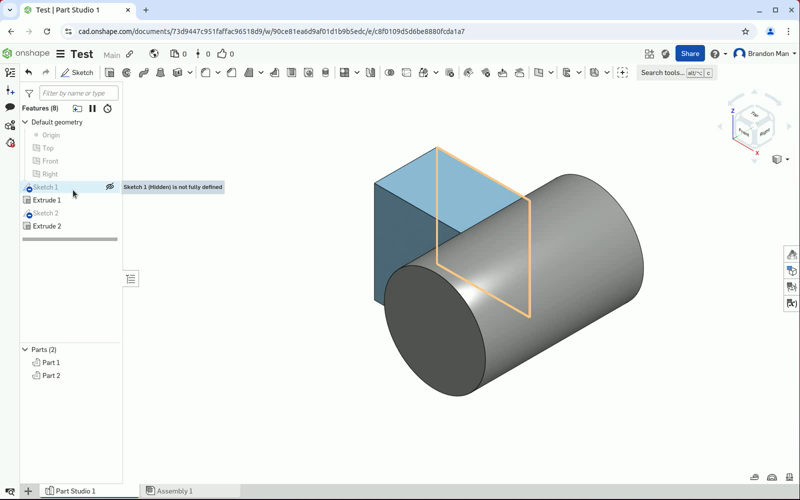
click(73, 189)